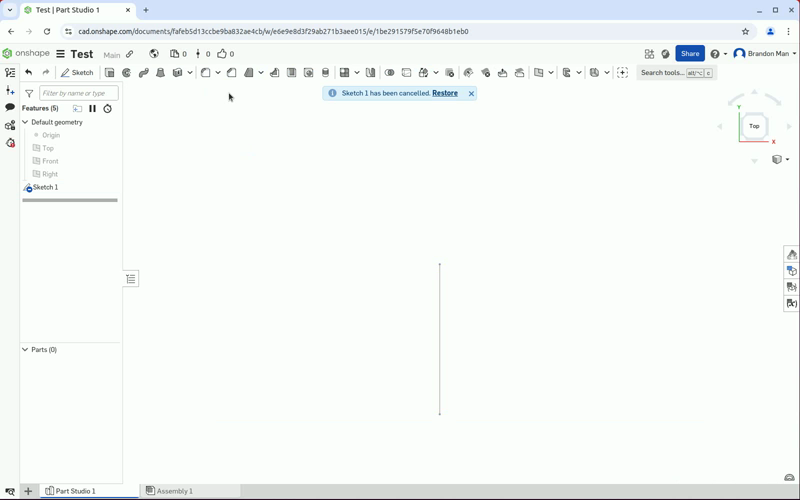
key(shift+h)
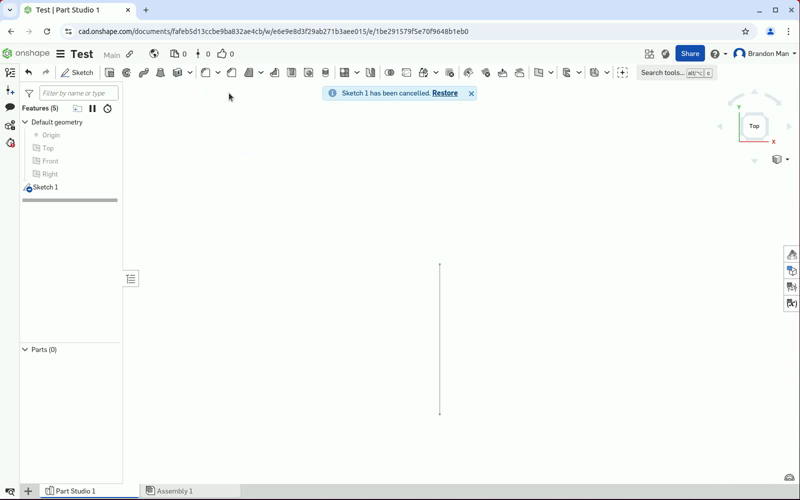
key(shift+s)
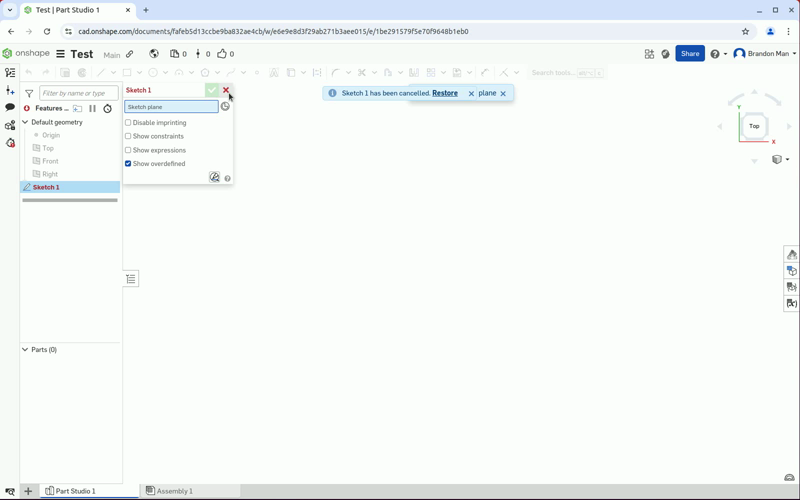
mouse_move(73, 150)
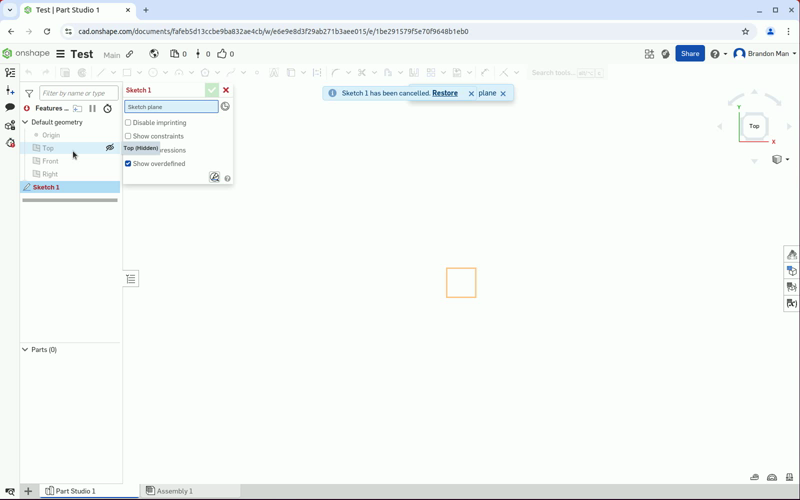
click(73, 150)
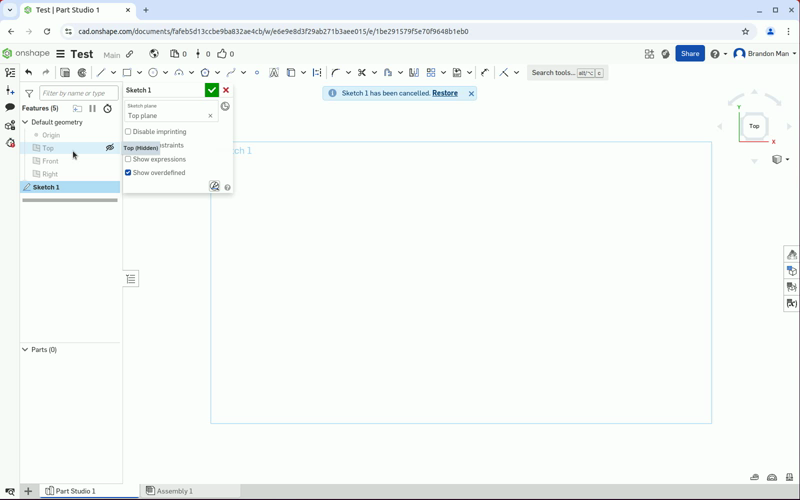
mouse_move(73, 352)
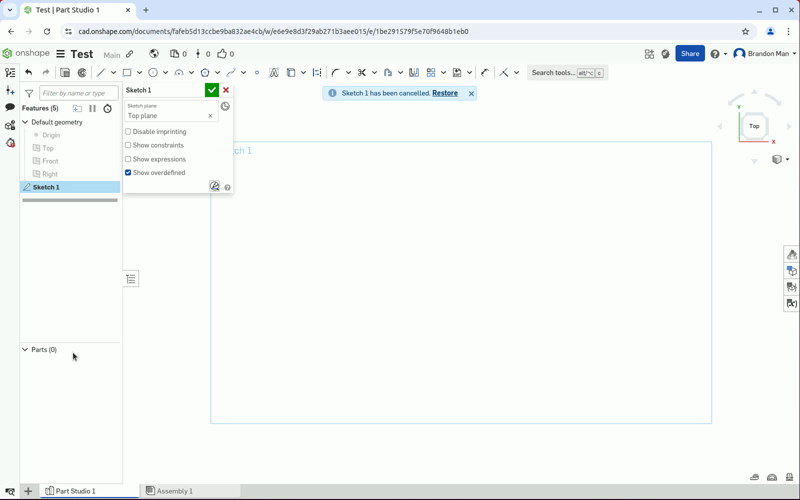
key(y)
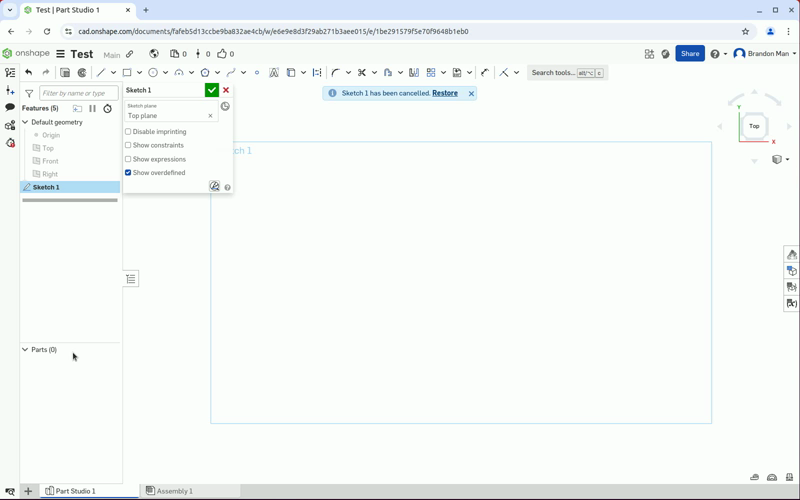
key(c)
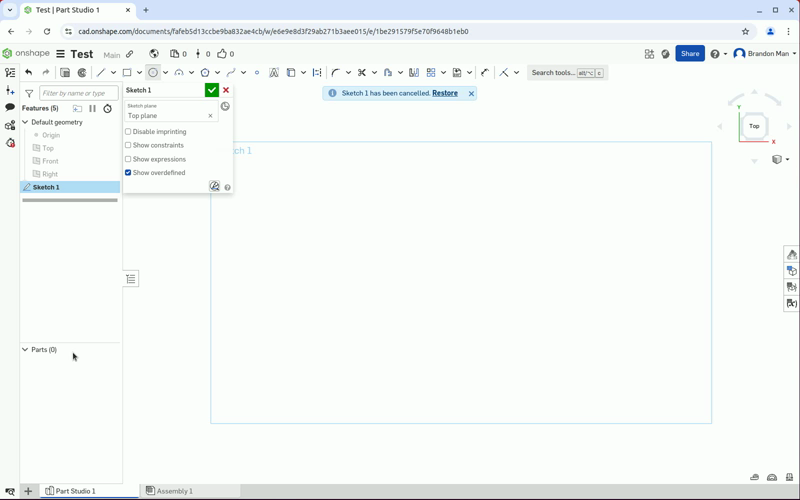
key_down(shift)
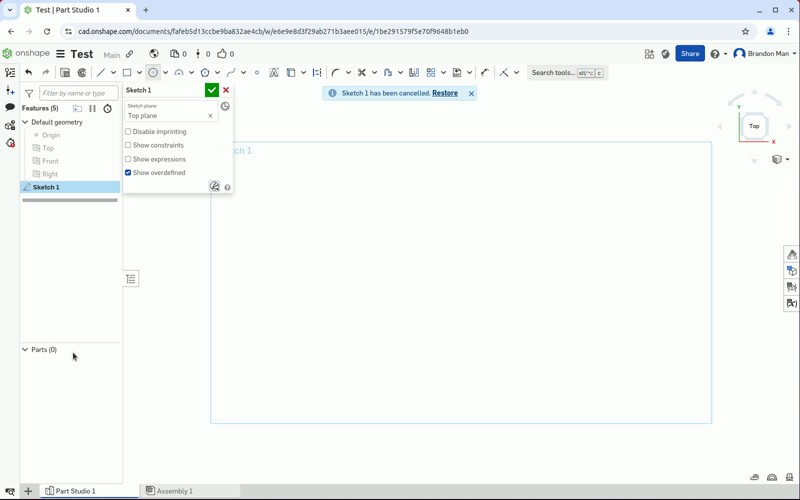
mouse_move(486, 326)
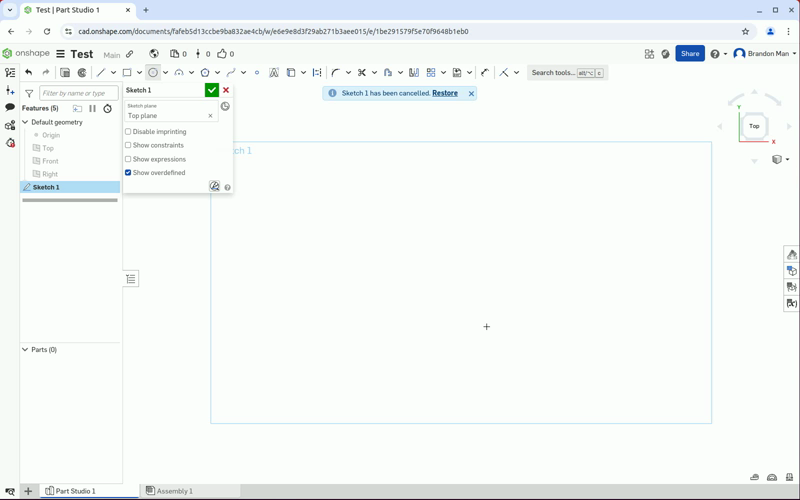
click(486, 326)
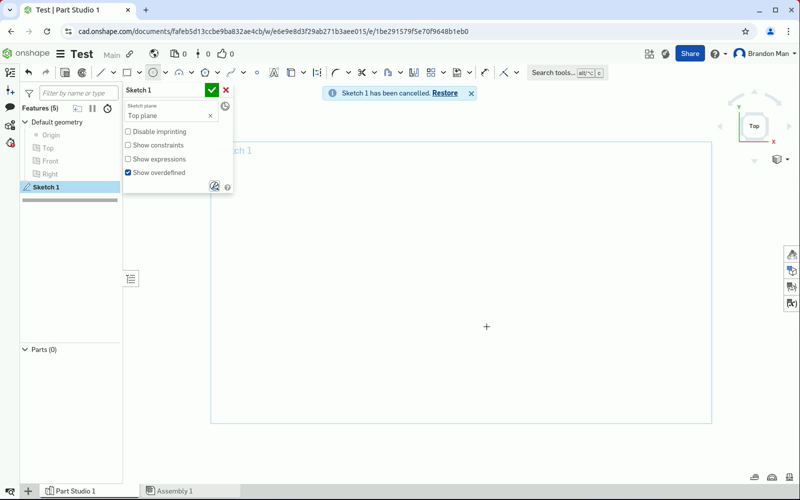
key_up(shift)
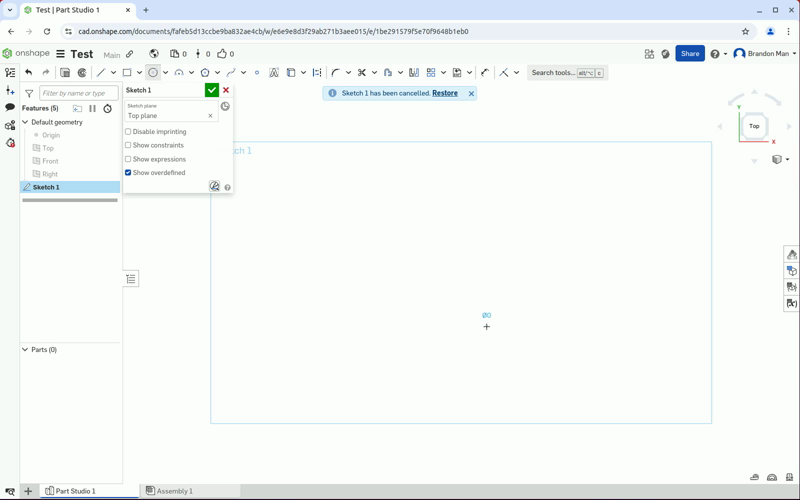
mouse_move(532, 326)
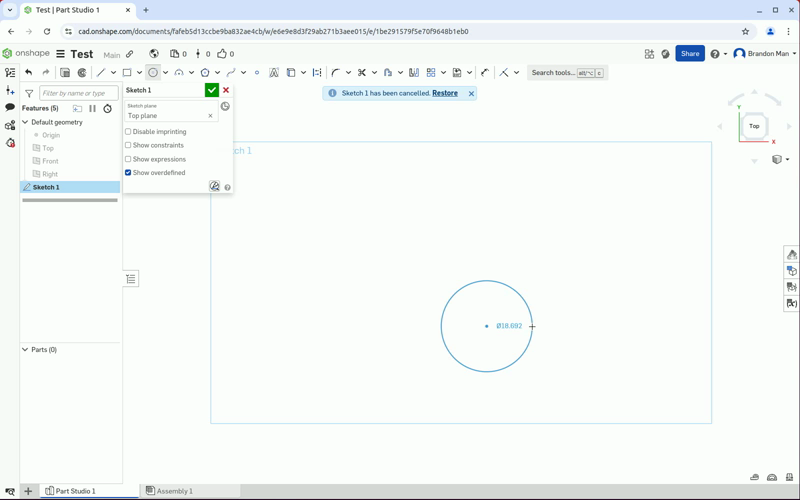
click(532, 326)
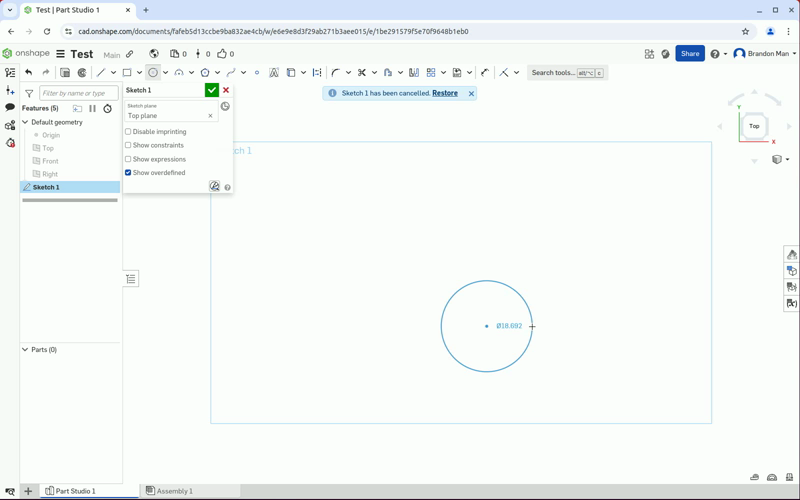
key(esc)
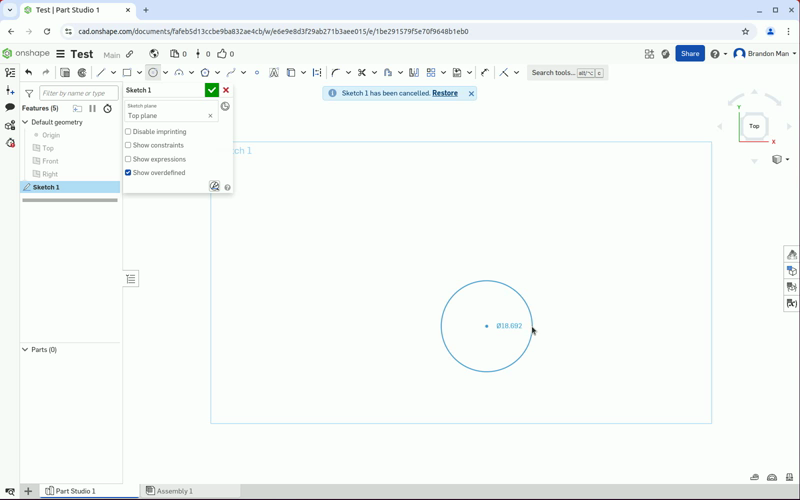
mouse_move(502, 309)
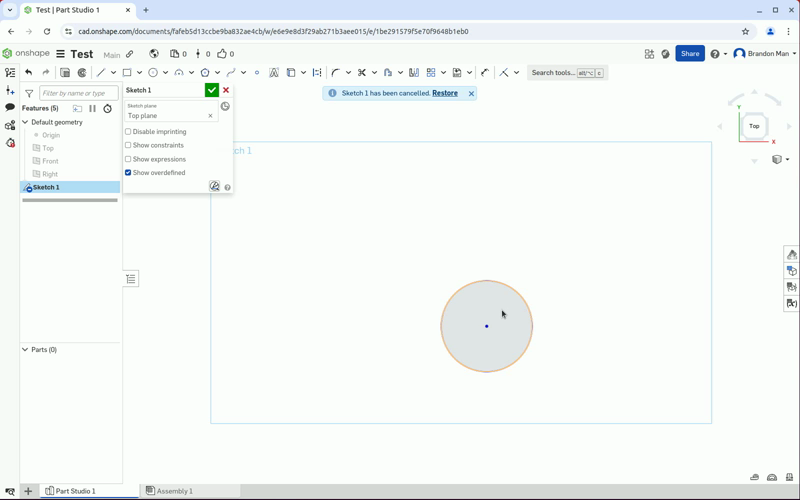
click(502, 309)
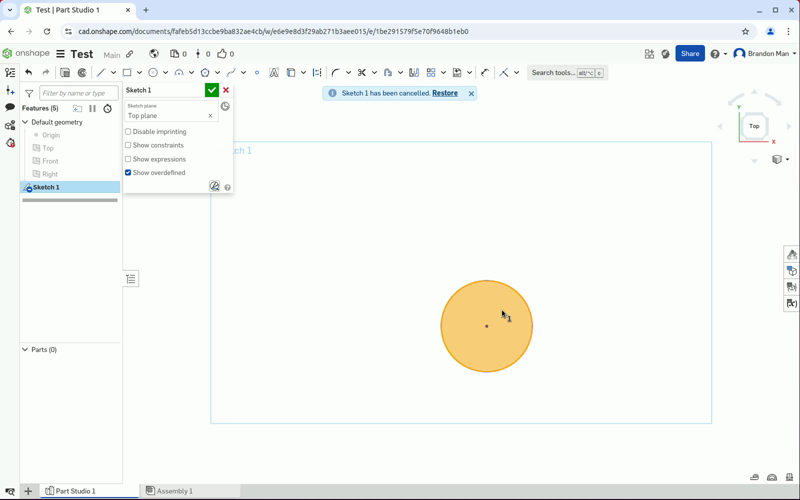
mouse_move(73, 352)
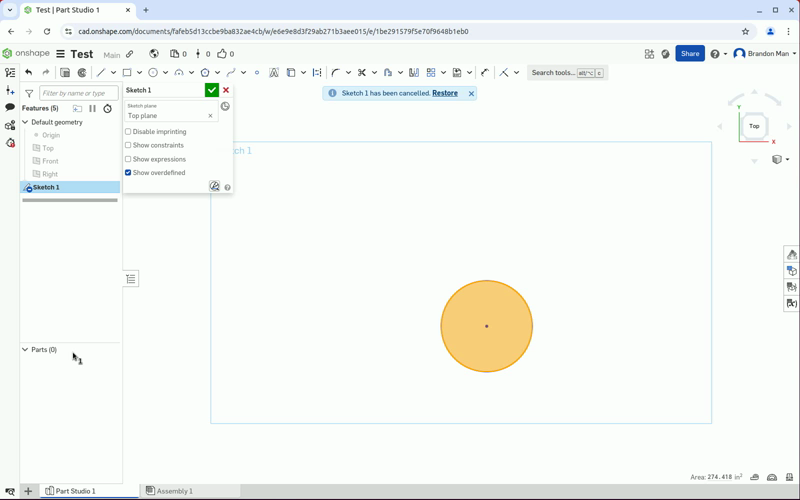
key(shift+y)
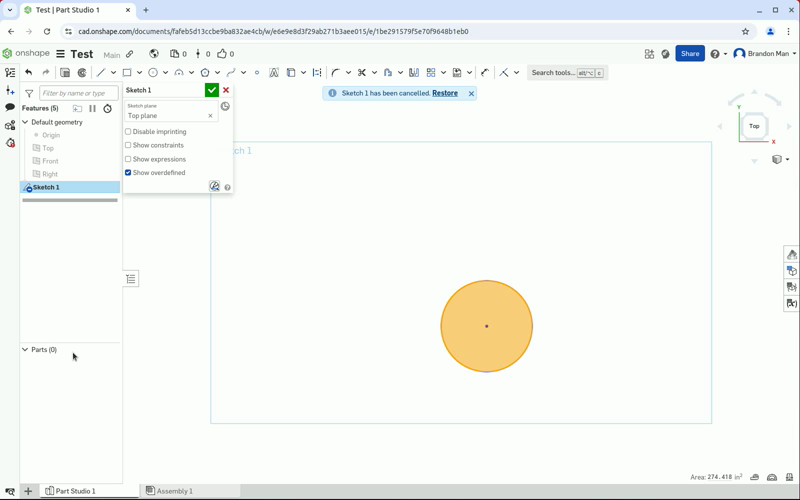
key(shift+e)
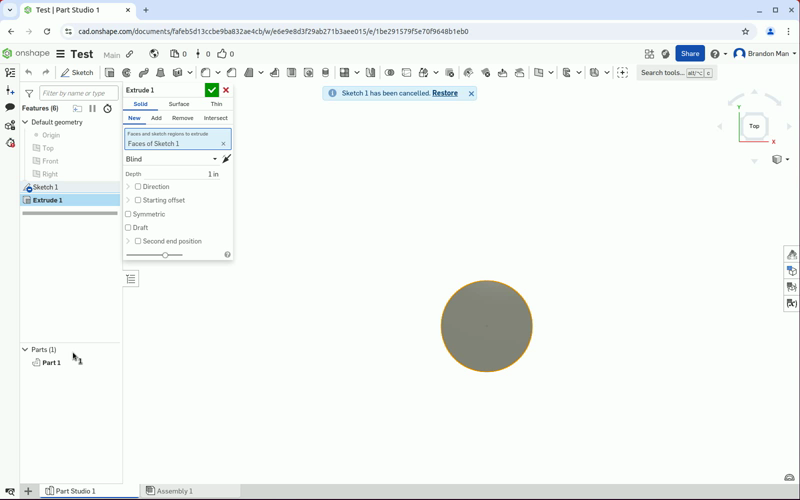
mouse_move(143, 106)
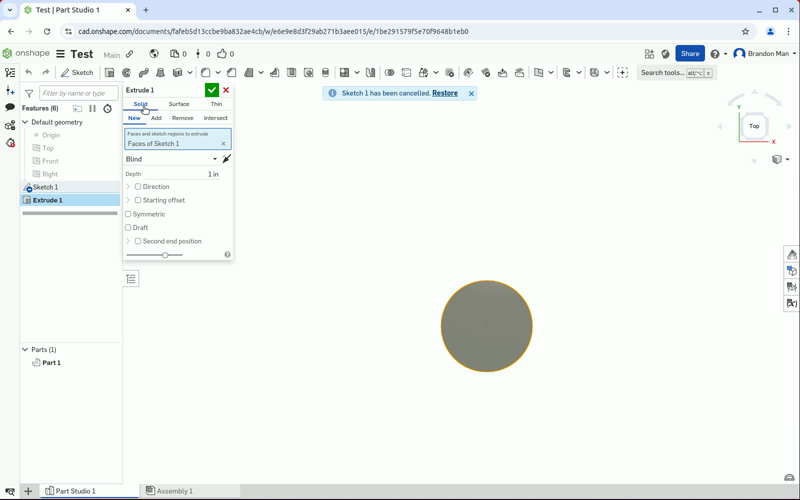
click(143, 106)
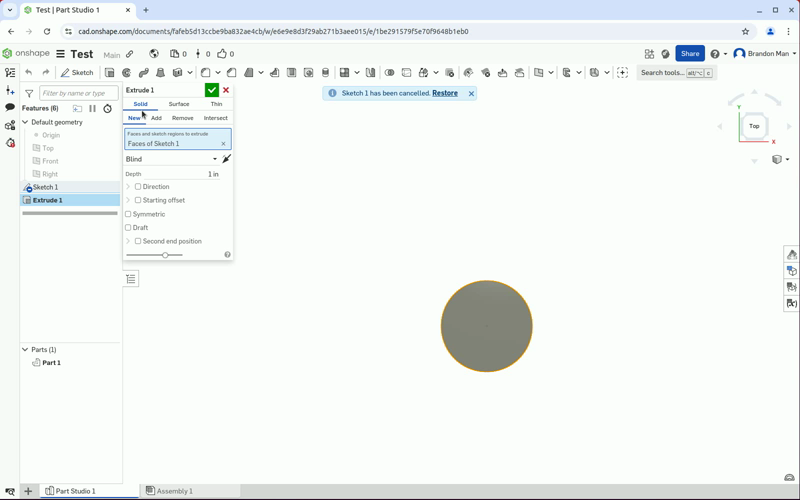
mouse_move(137, 120)
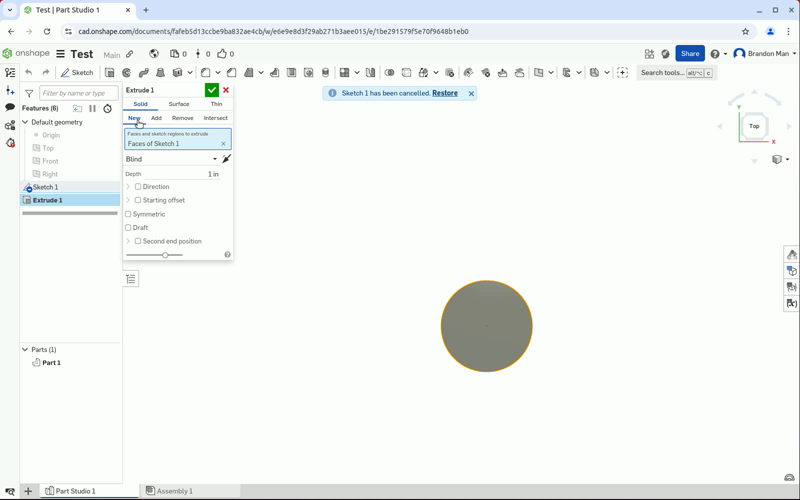
click(137, 120)
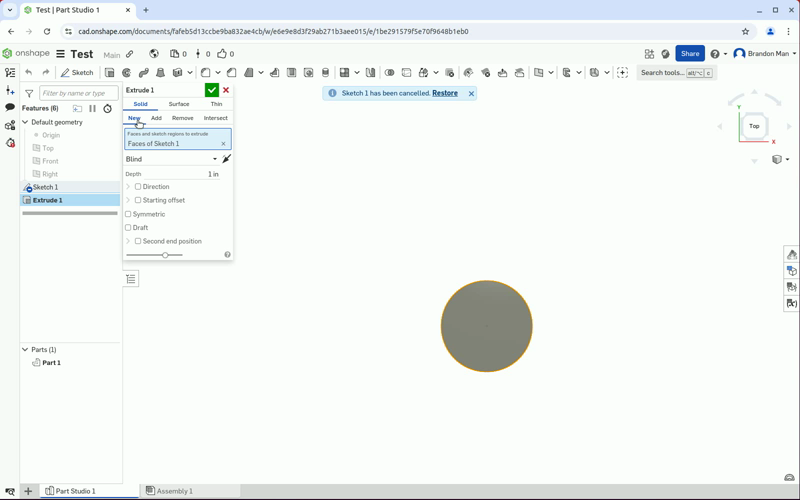
key(tab, 4)
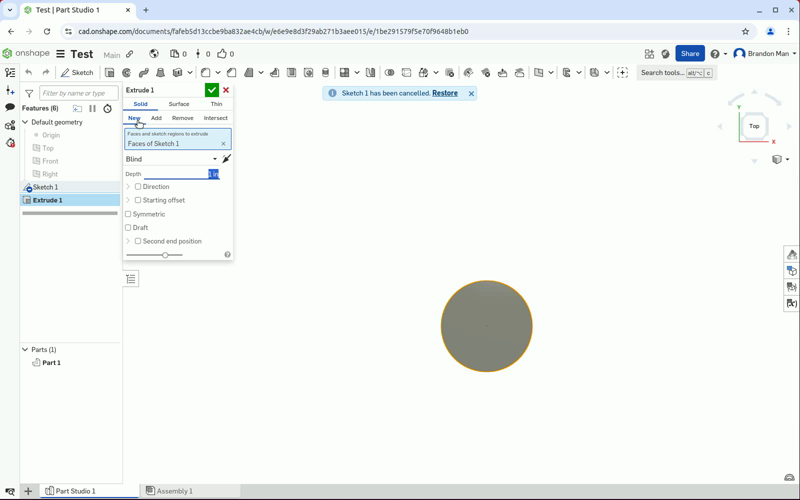
text(18.535)
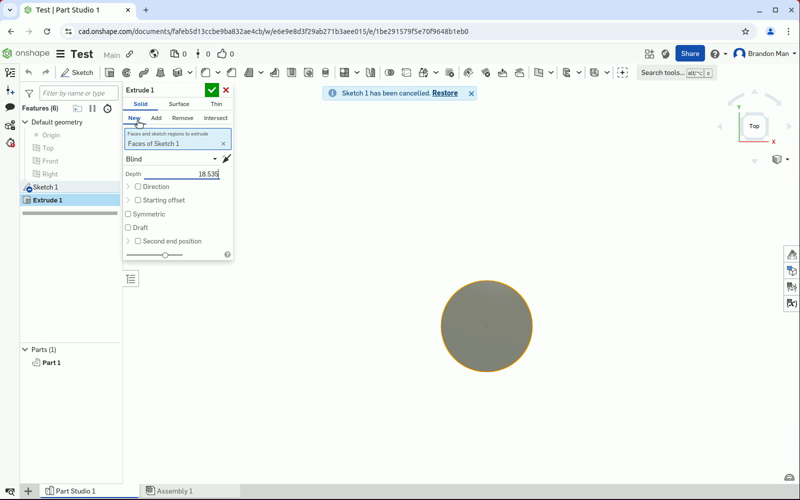
key(enter)
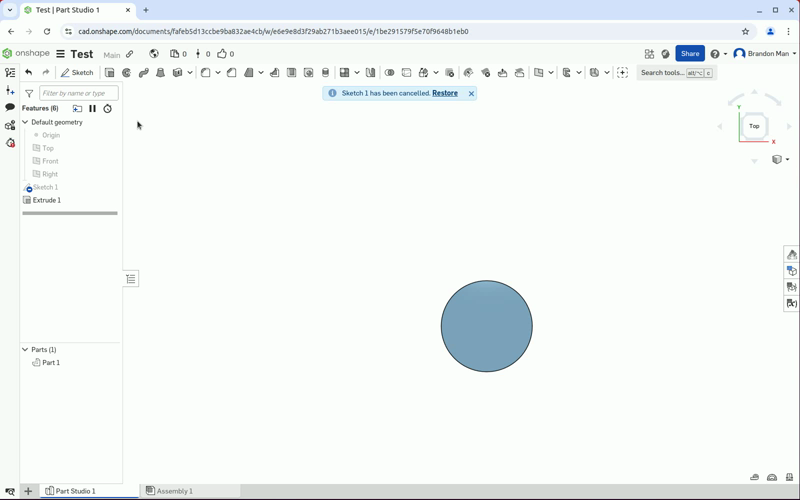
key(shift+h)
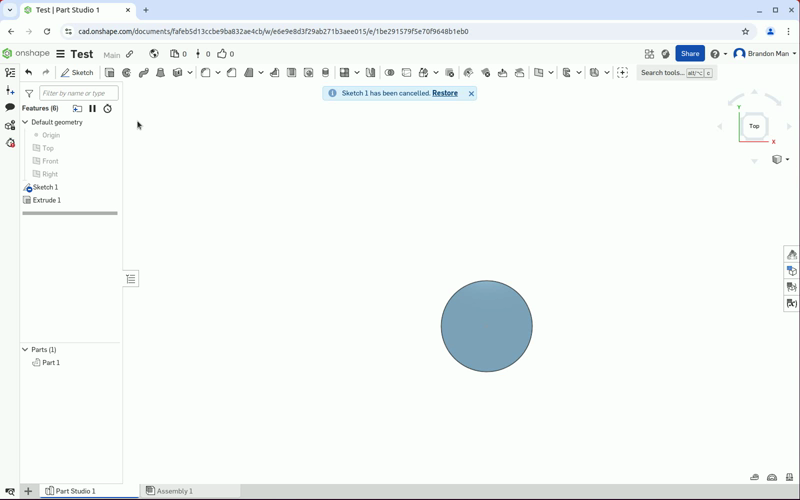
key(shift+h)
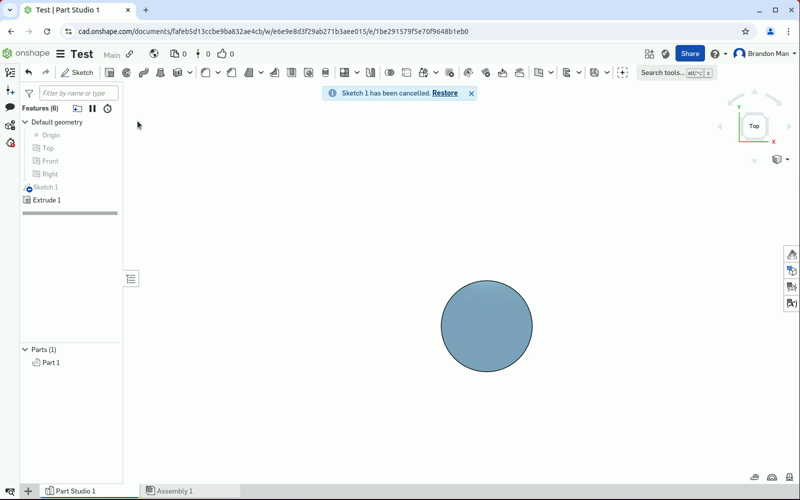
mouse_move(73, 189)
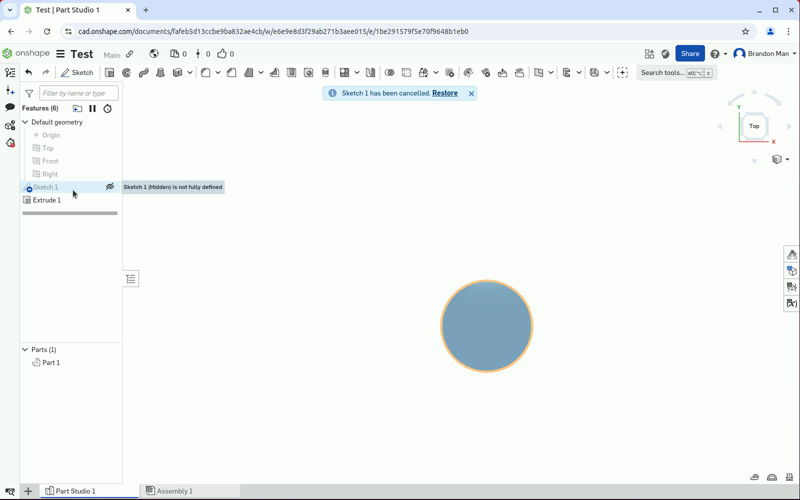
click(73, 189)
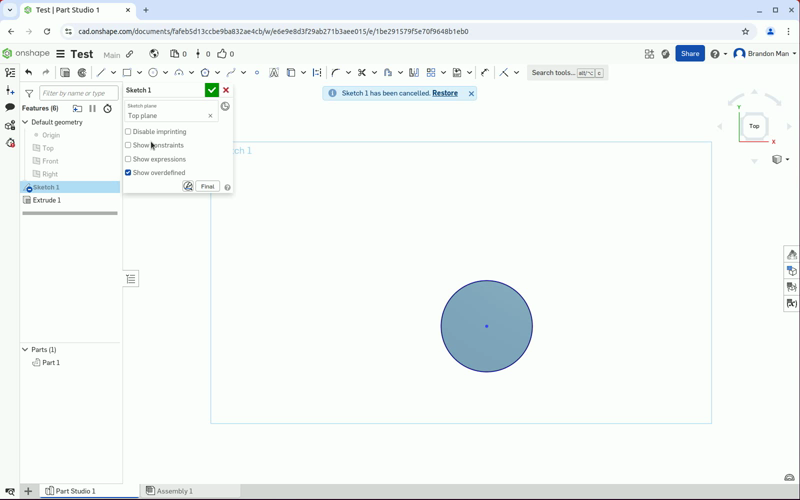
mouse_move(229, 92)
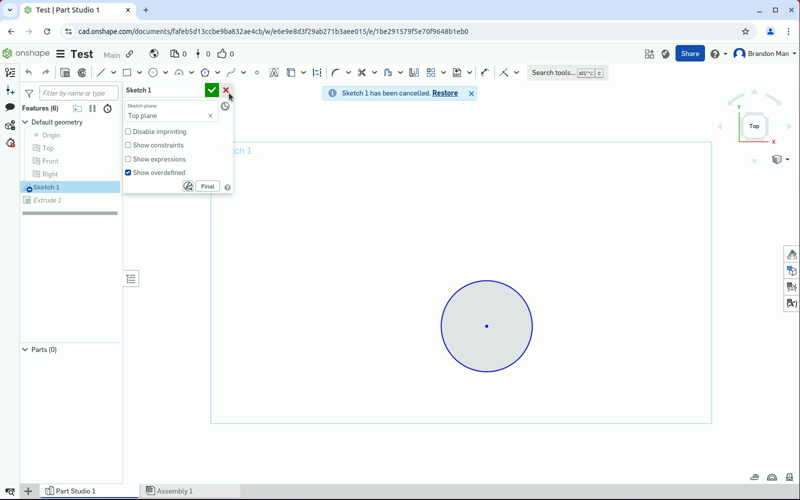
click(229, 92)
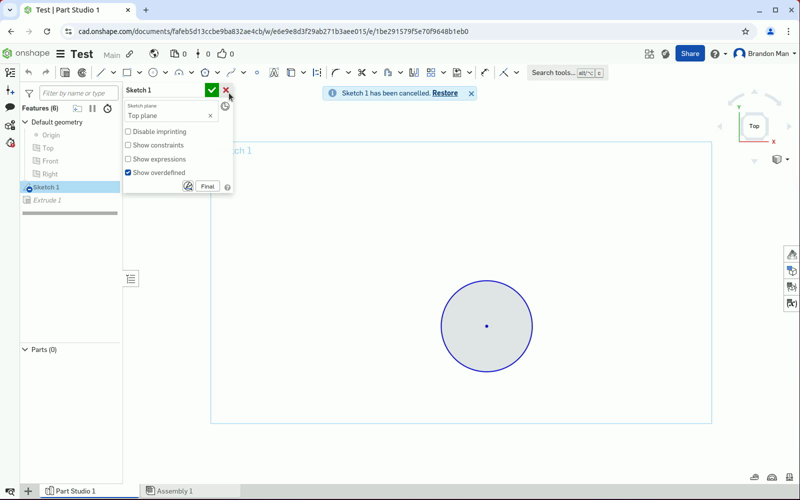
key(shift+s)
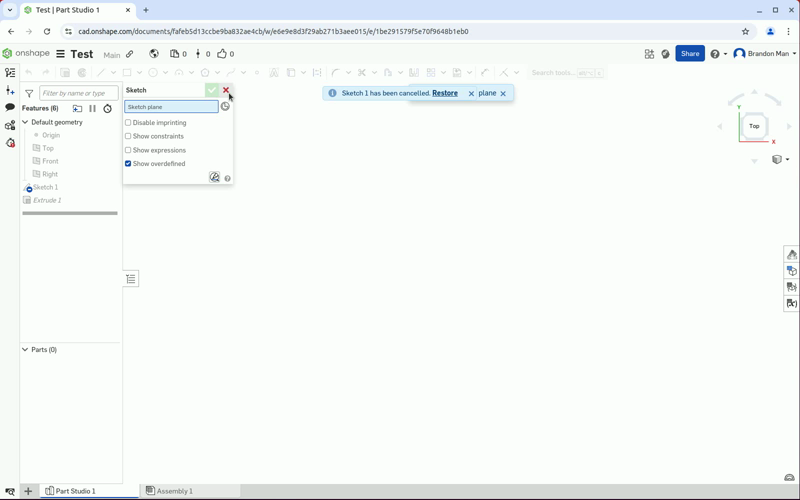
mouse_move(73, 150)
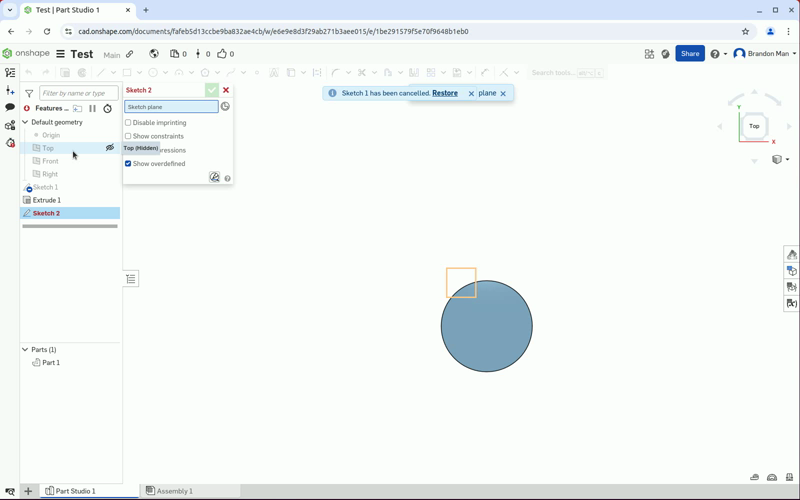
click(73, 150)
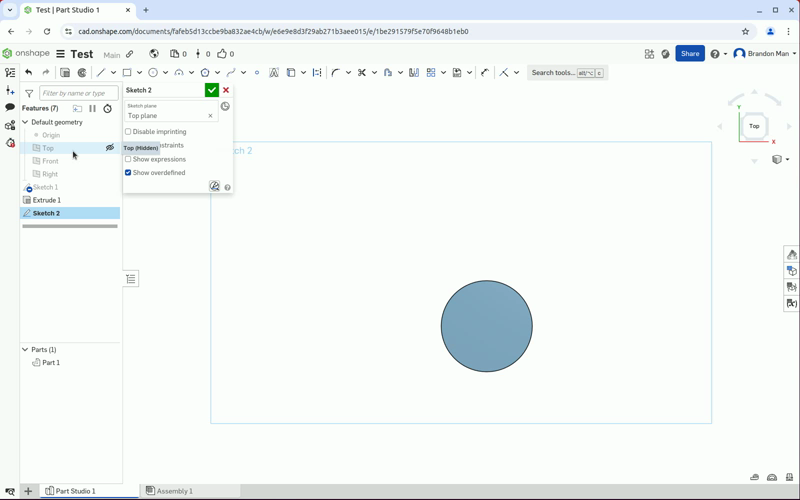
mouse_move(73, 352)
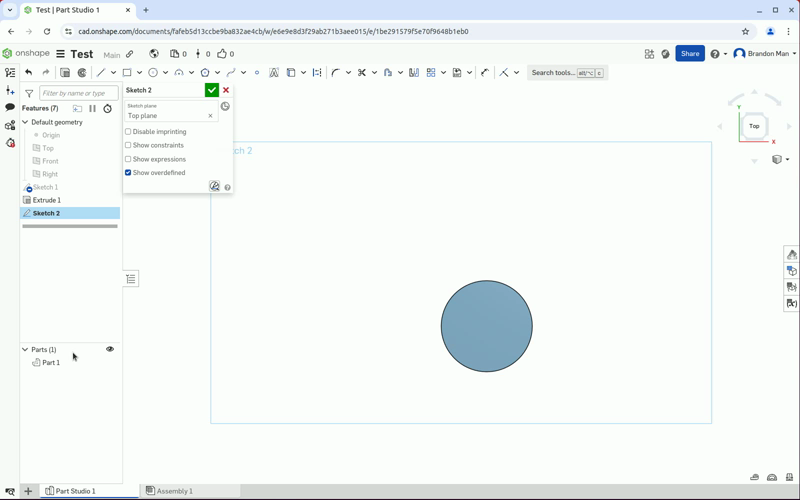
key(y)
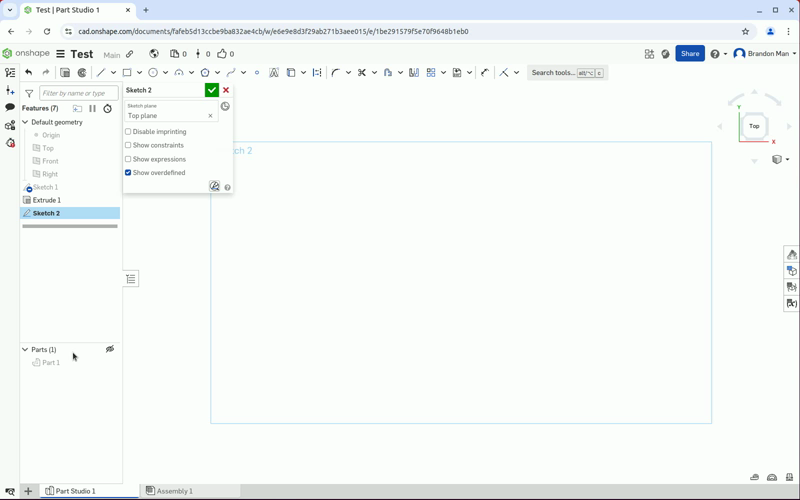
key(l)
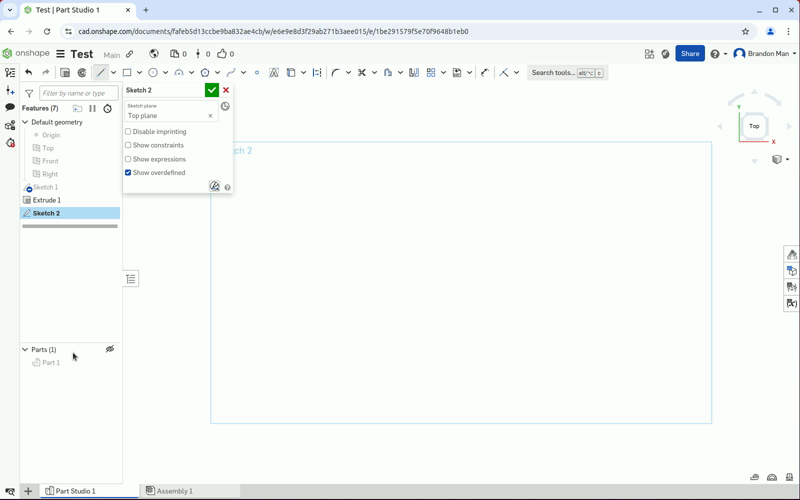
key_down(shift)
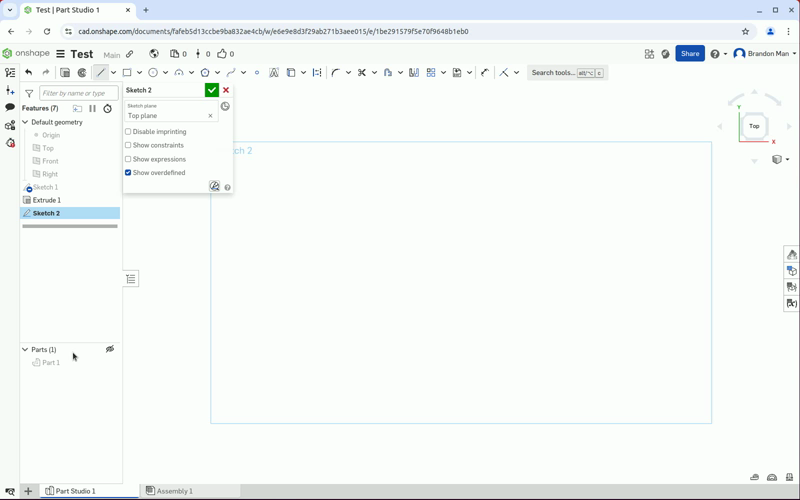
mouse_move(434, 381)
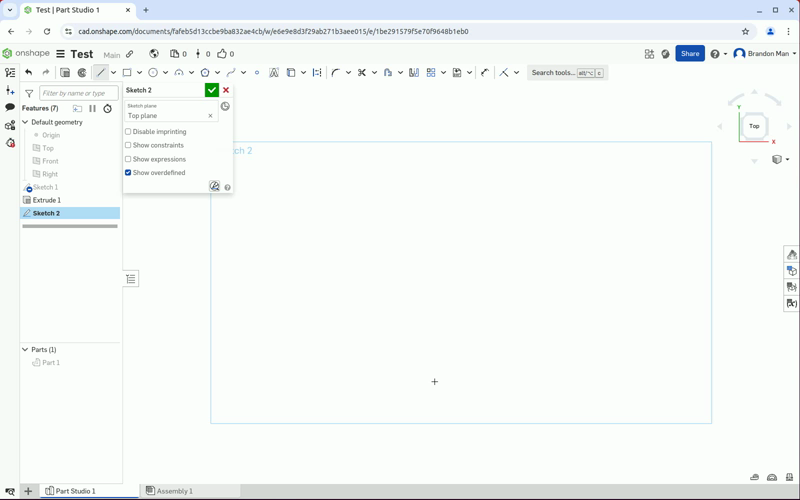
click(434, 381)
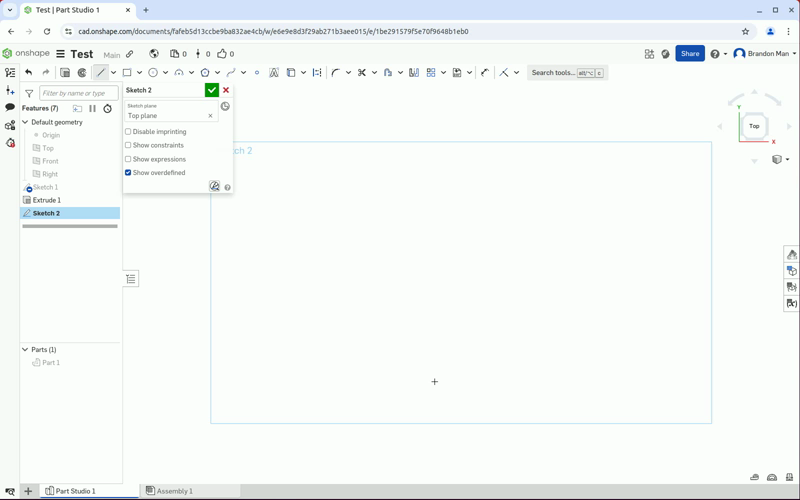
key_up(shift)
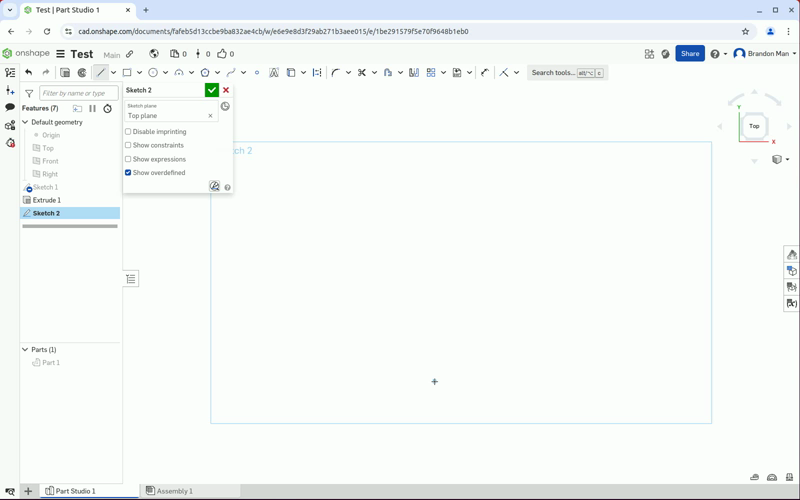
key_down(shift)
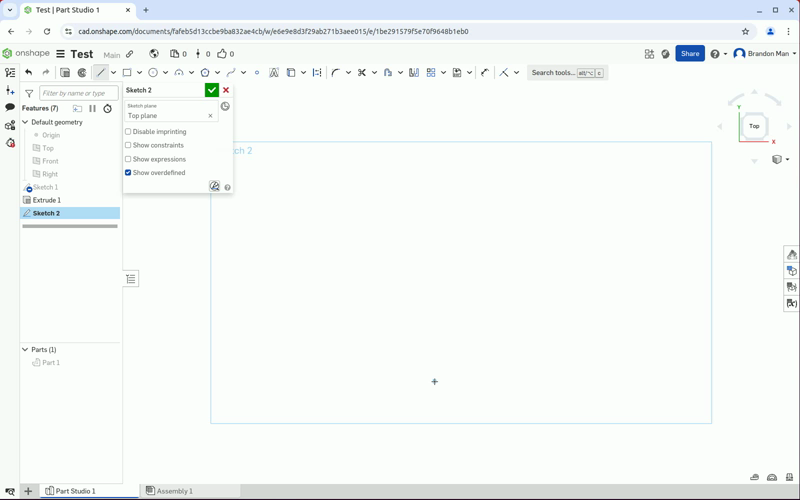
mouse_move(539, 381)
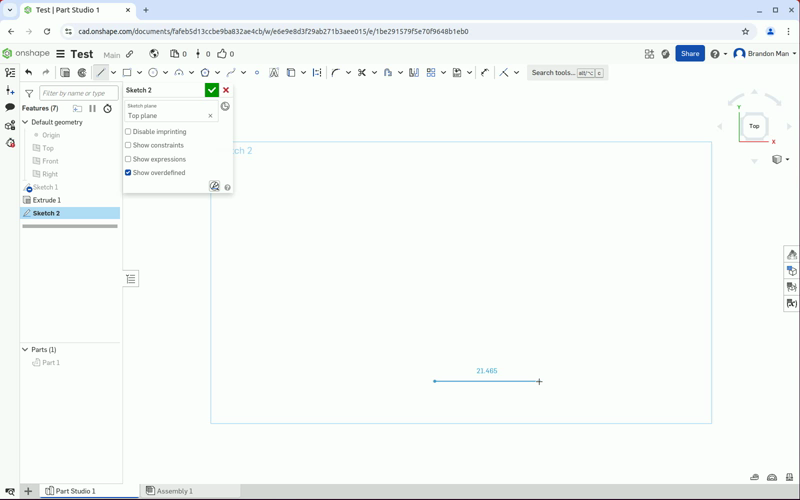
click(539, 381)
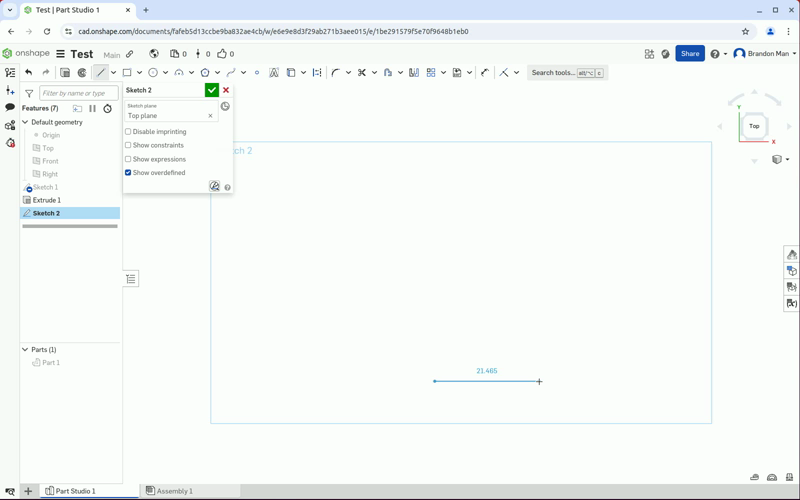
key_up(shift)
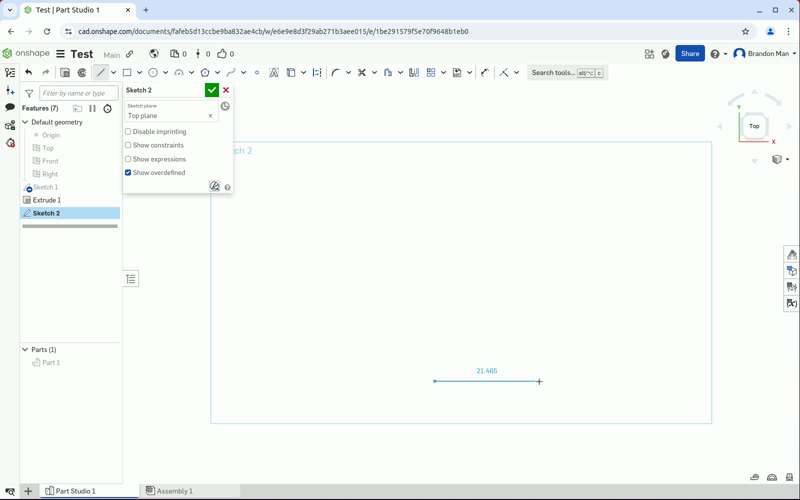
key_down(shift)
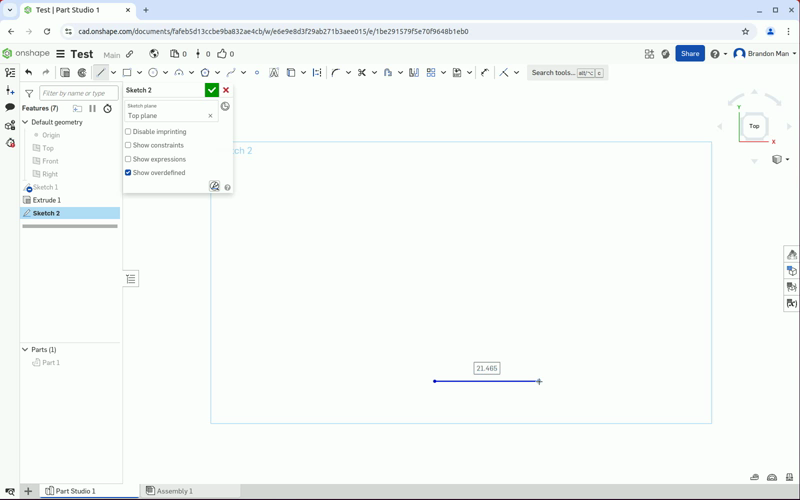
mouse_move(539, 273)
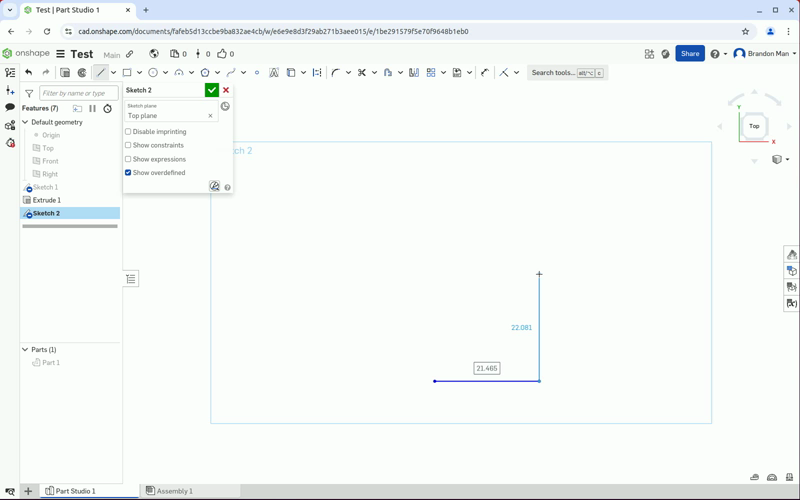
click(539, 273)
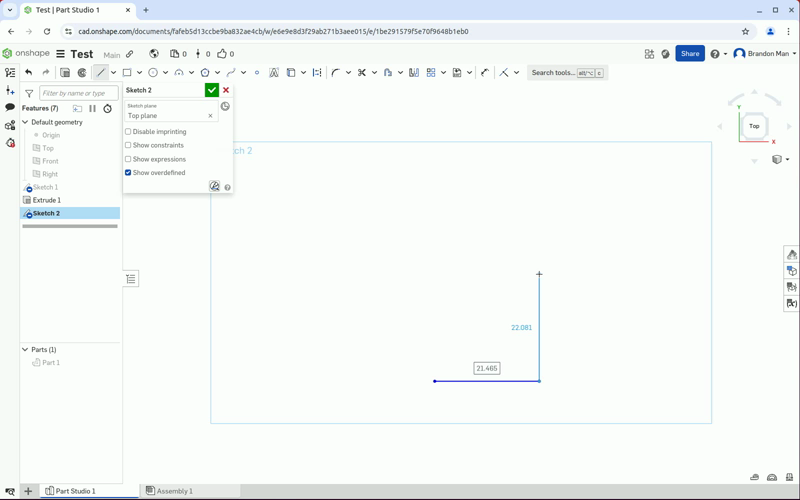
key_up(shift)
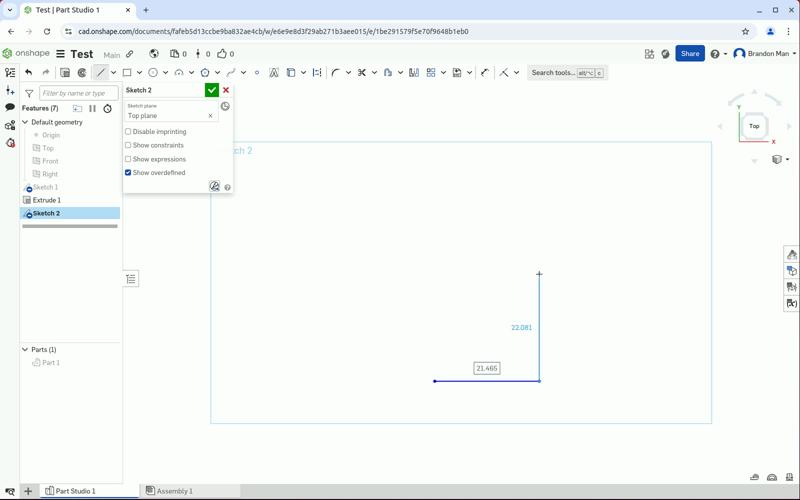
key_down(shift)
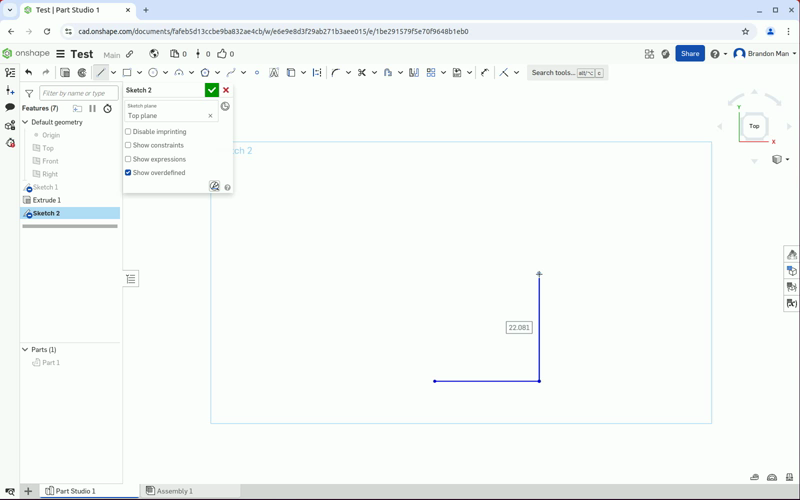
mouse_move(434, 273)
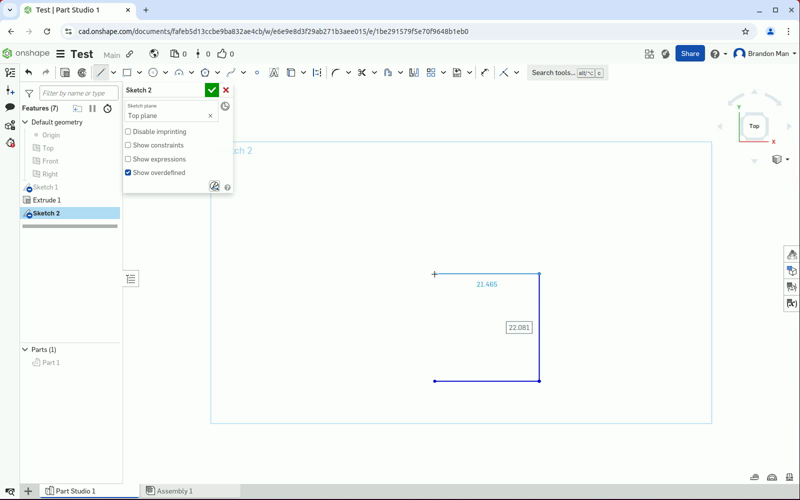
click(434, 273)
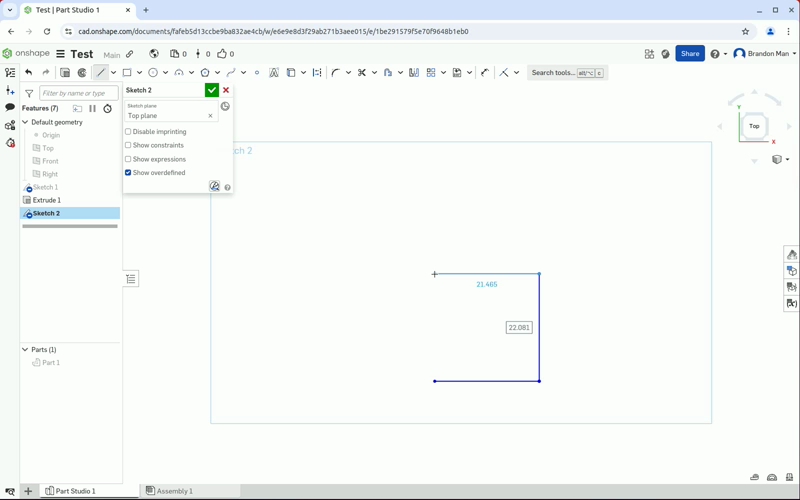
key_up(shift)
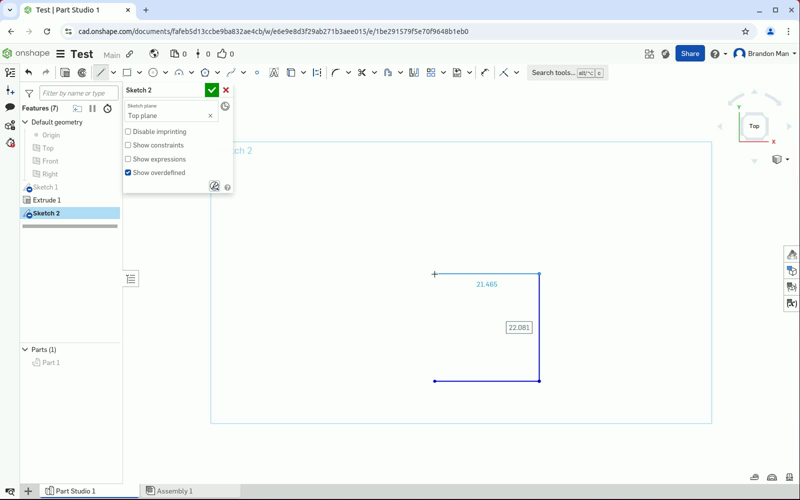
key_down(shift)
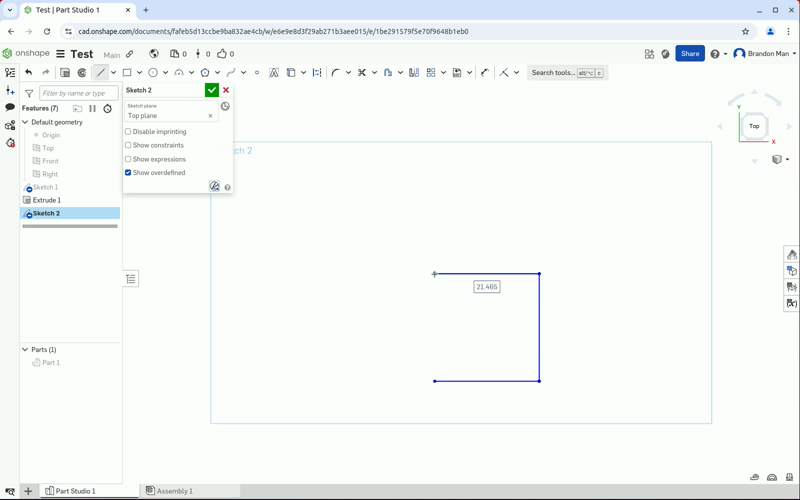
mouse_move(434, 381)
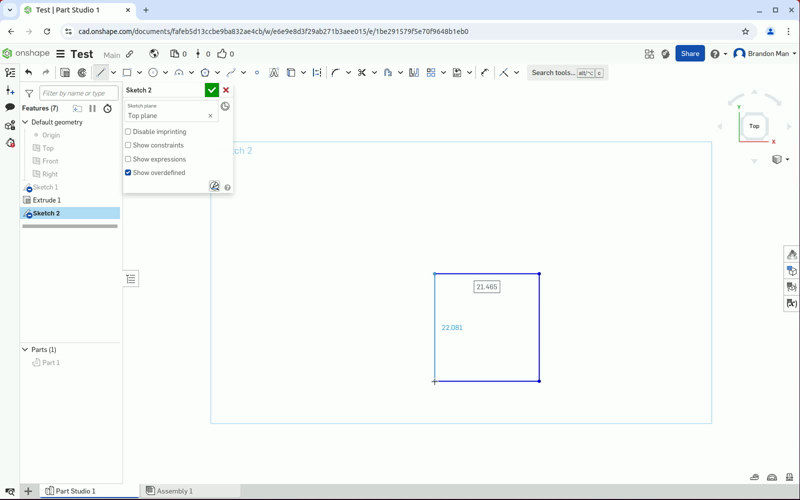
key_up(shift)
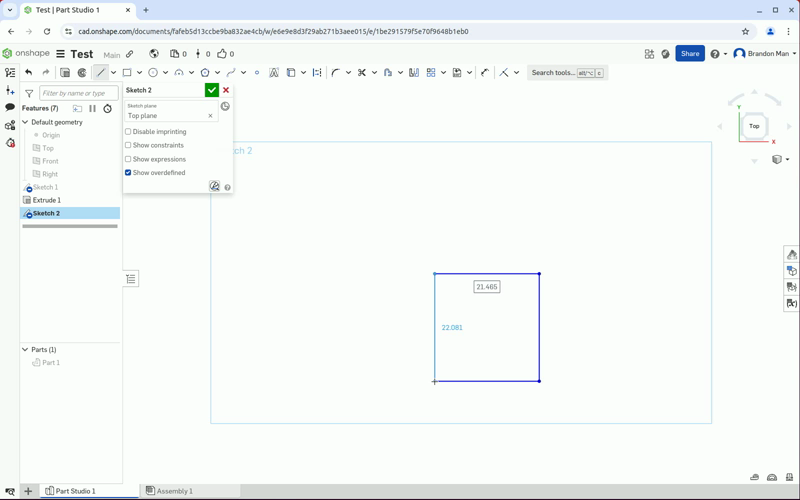
click(434, 381)
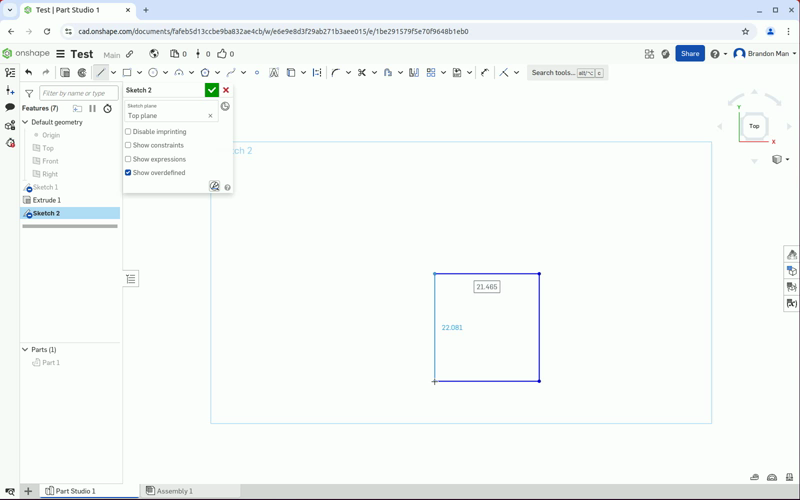
key(esc)
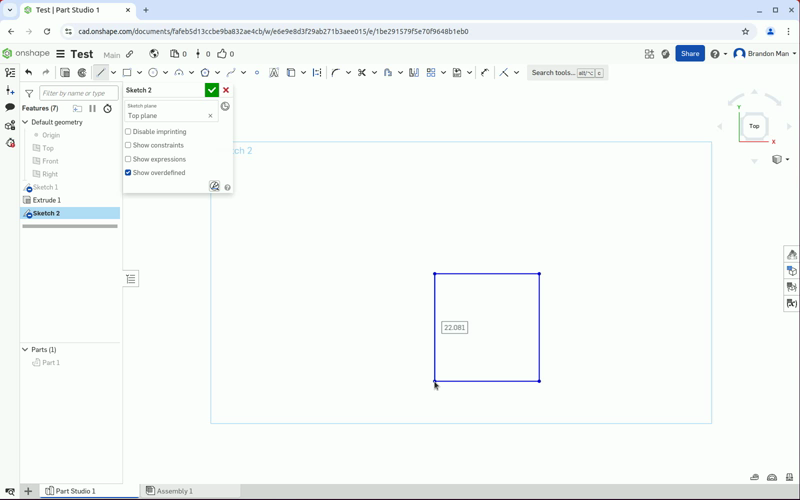
key(c)
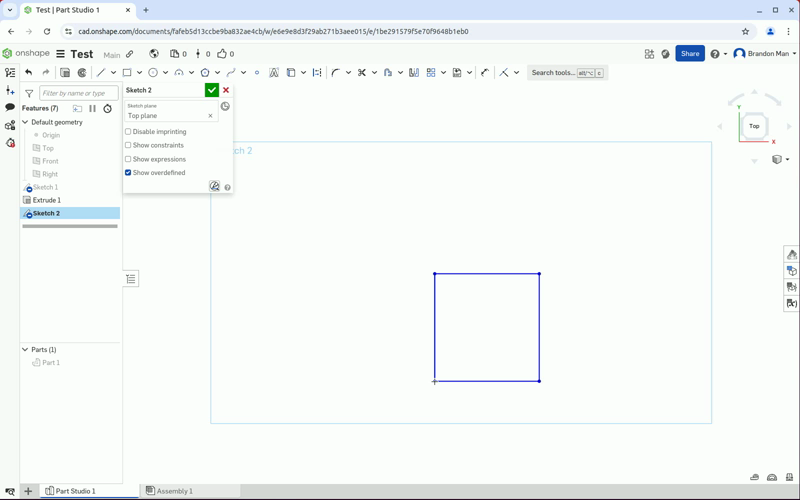
key_down(shift)
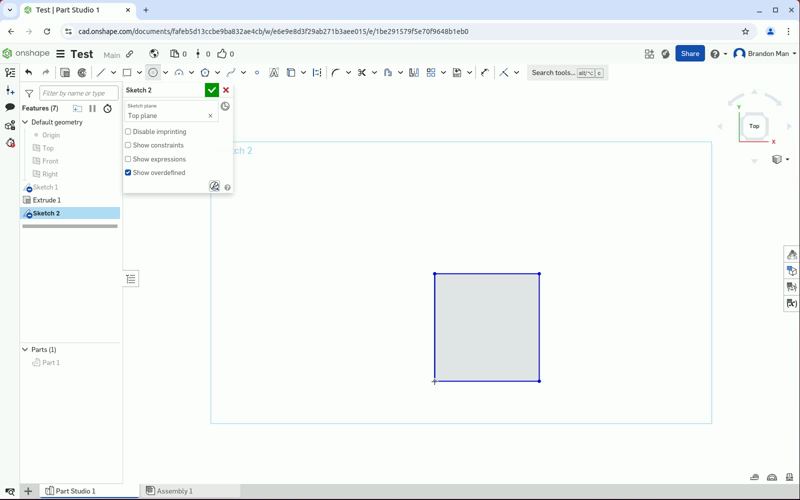
mouse_move(486, 326)
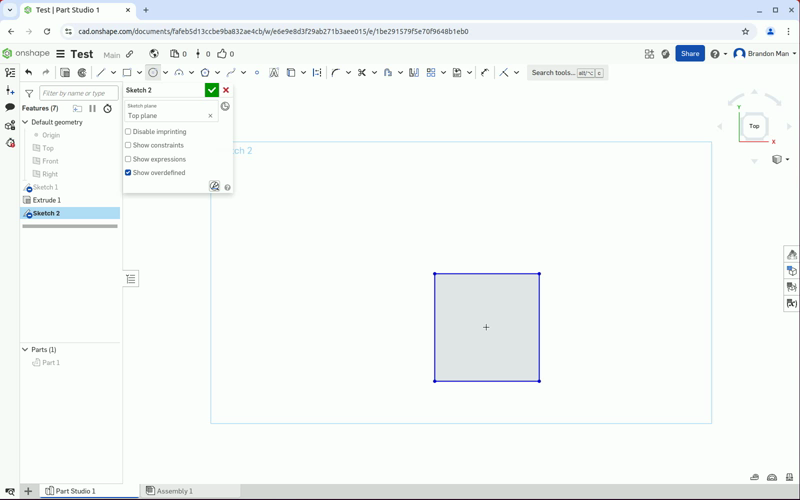
click(486, 326)
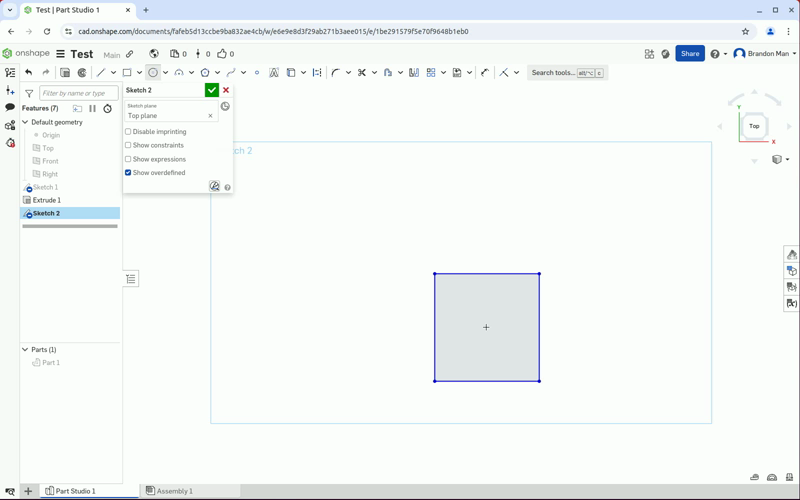
key_up(shift)
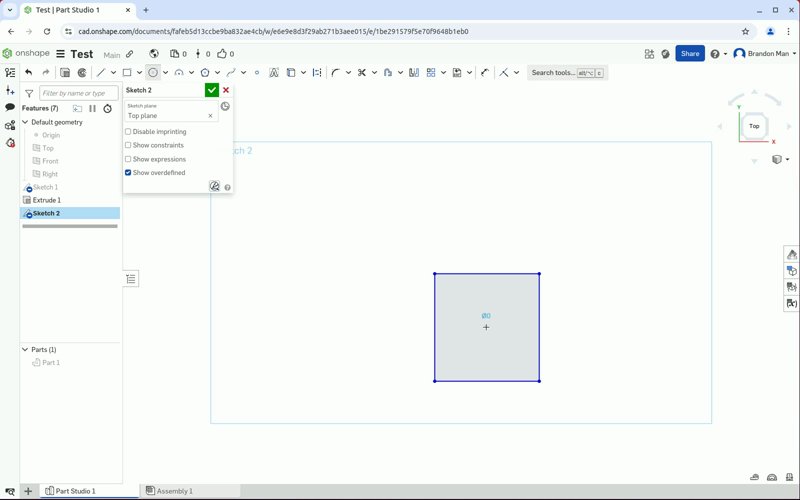
mouse_move(530, 326)
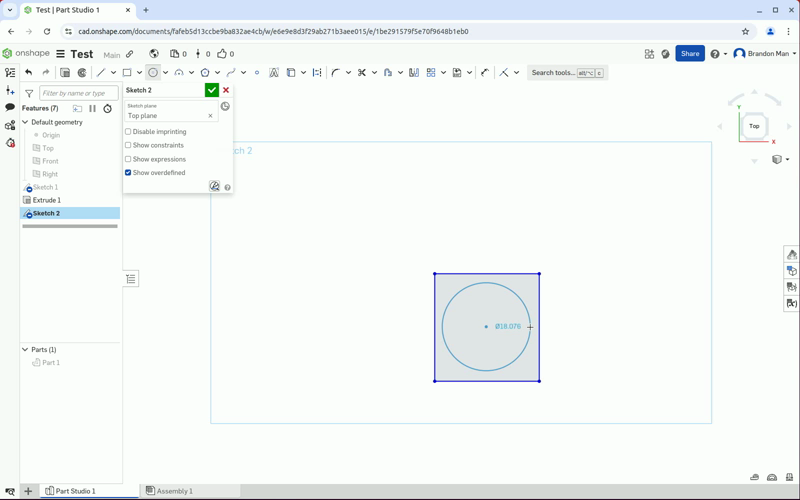
click(530, 326)
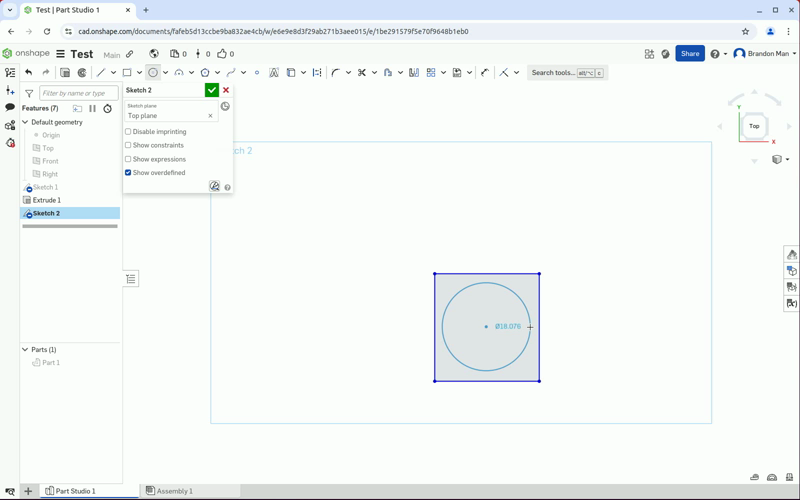
key(esc)
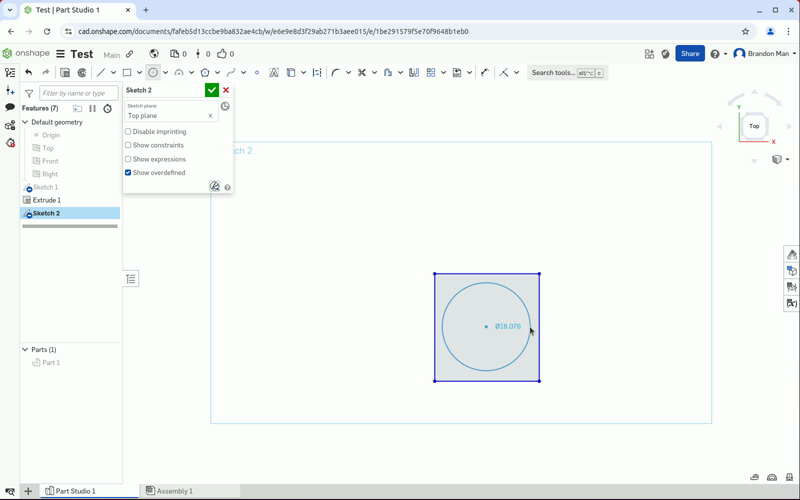
mouse_move(530, 293)
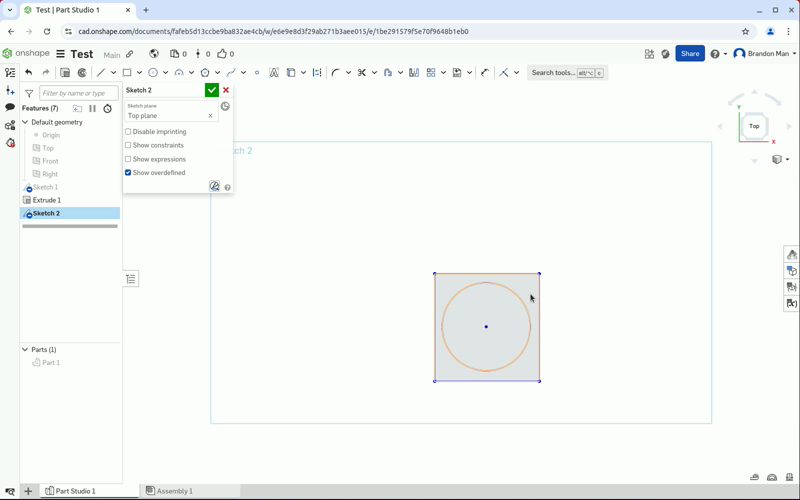
click(530, 293)
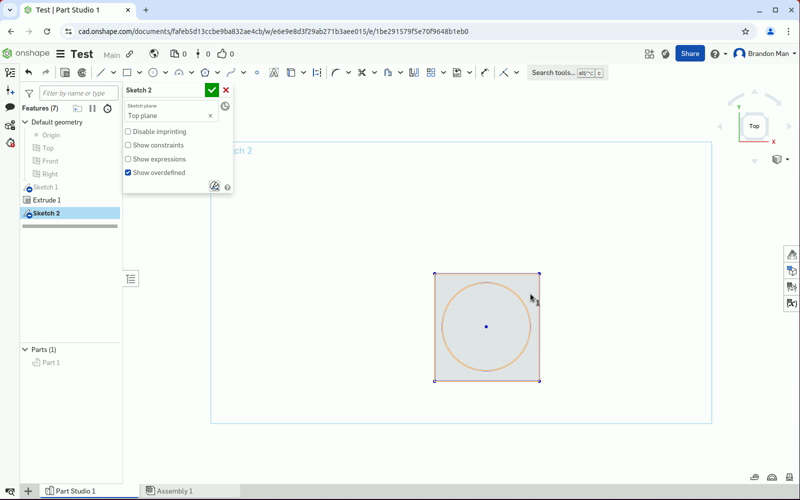
mouse_move(73, 352)
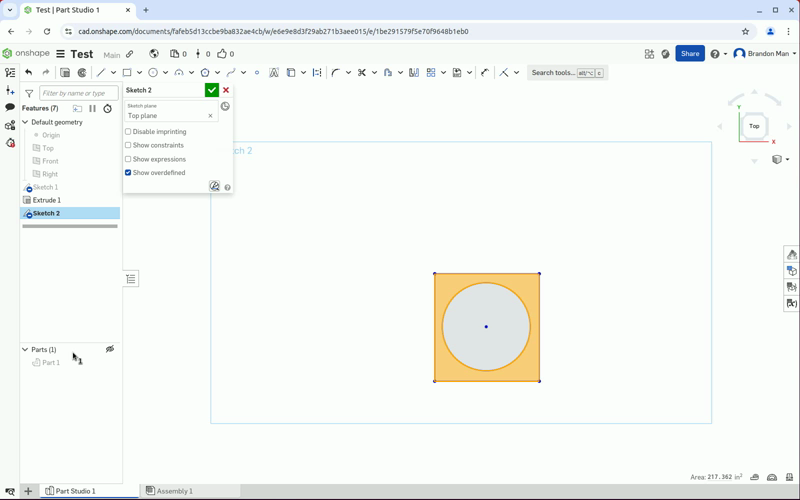
key(shift+y)
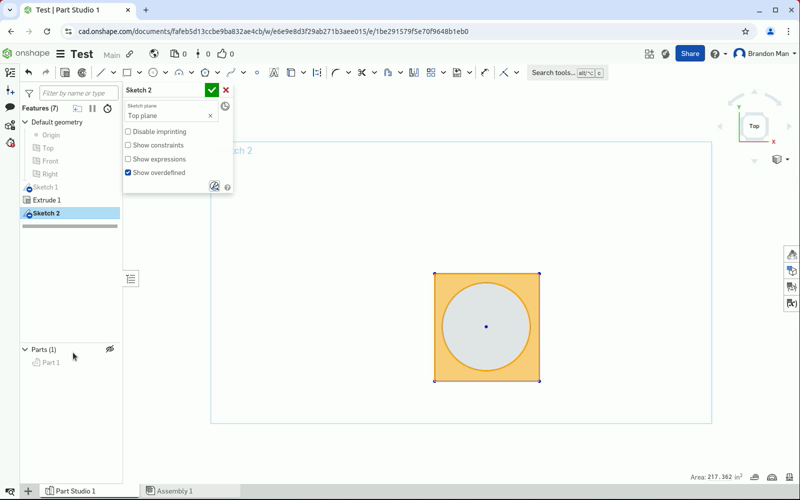
key(shift+e)
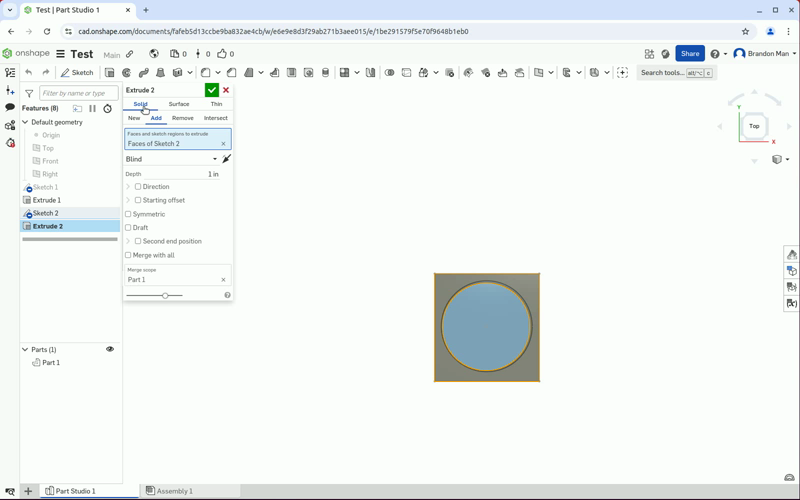
mouse_move(143, 106)
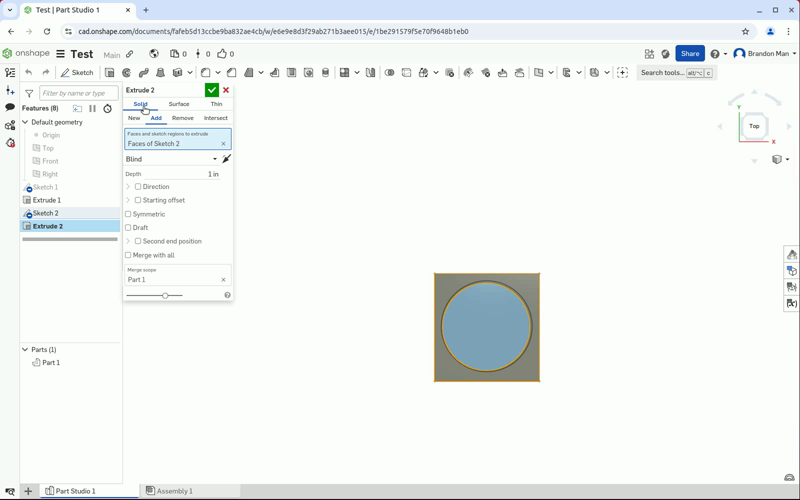
click(143, 106)
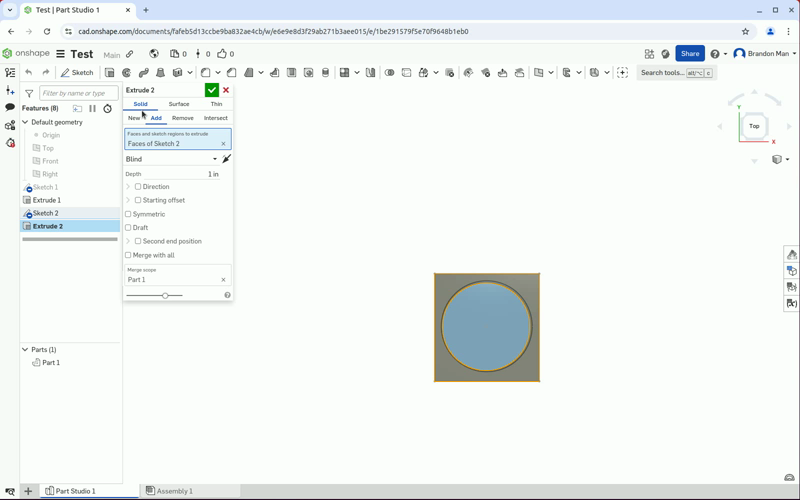
mouse_move(137, 120)
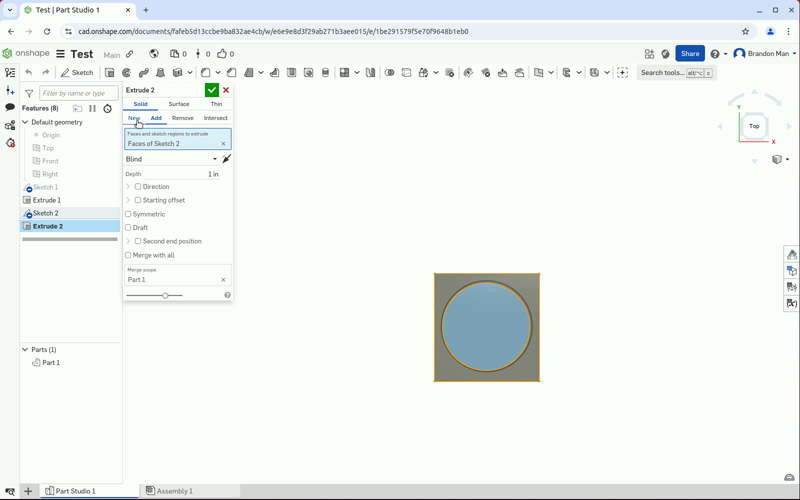
click(137, 120)
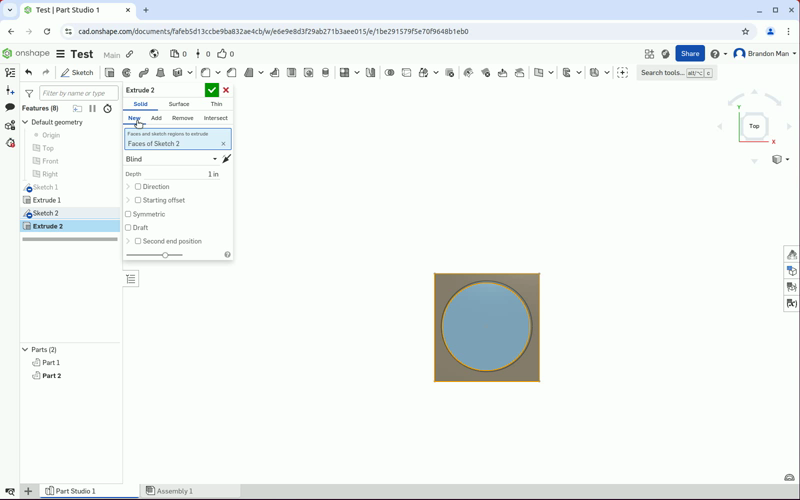
key(tab, 4)
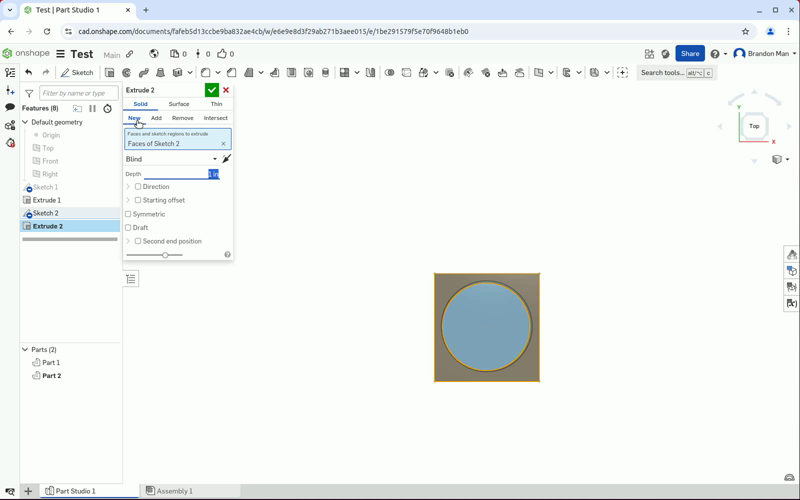
text(23.108)
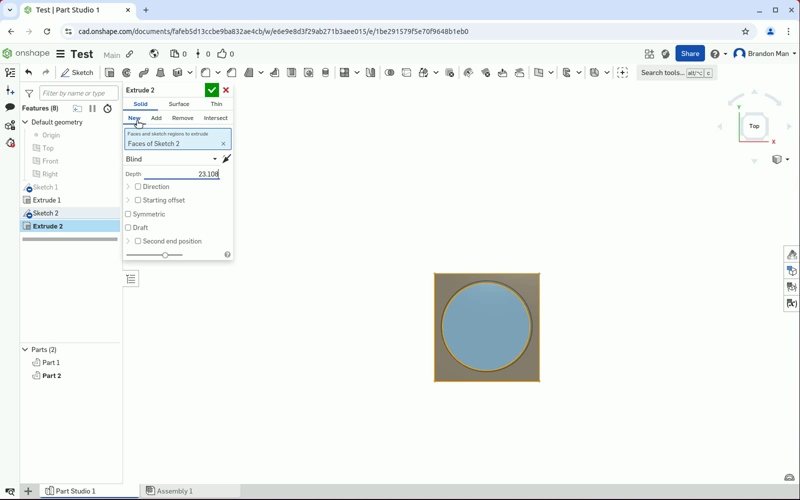
key(enter)
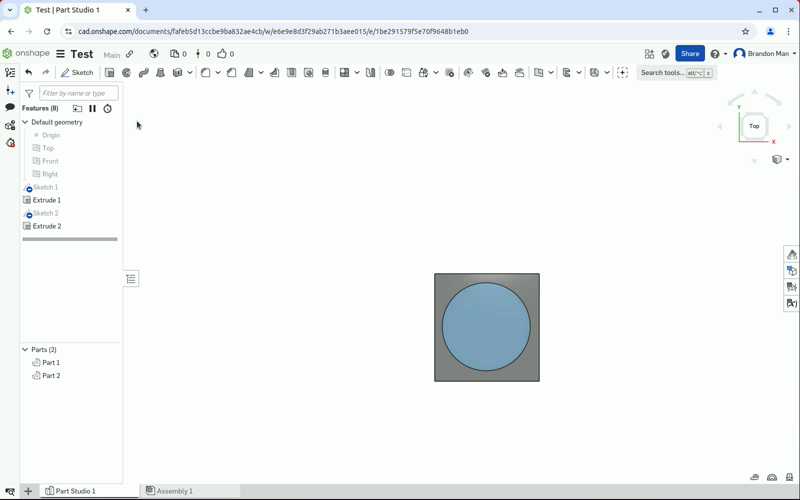
key(shift+h)
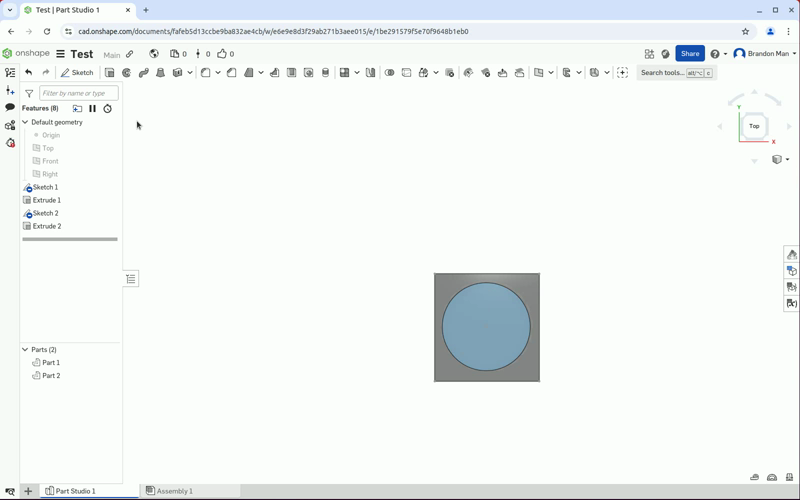
key(shift+h)
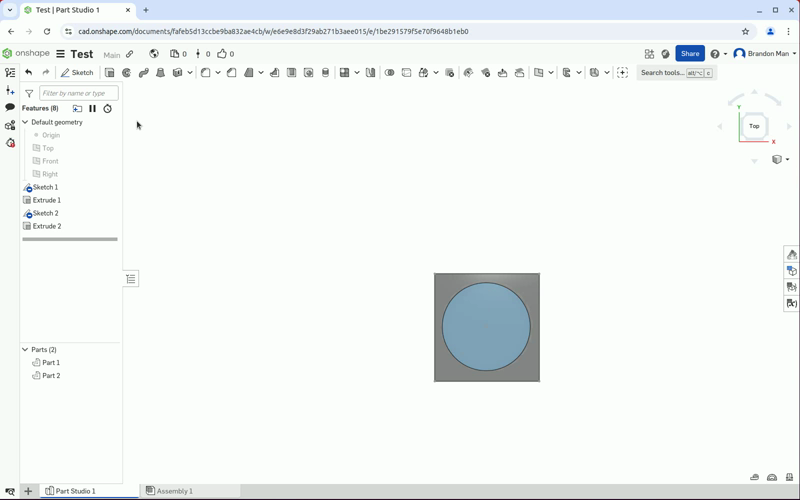
key(shift+7)
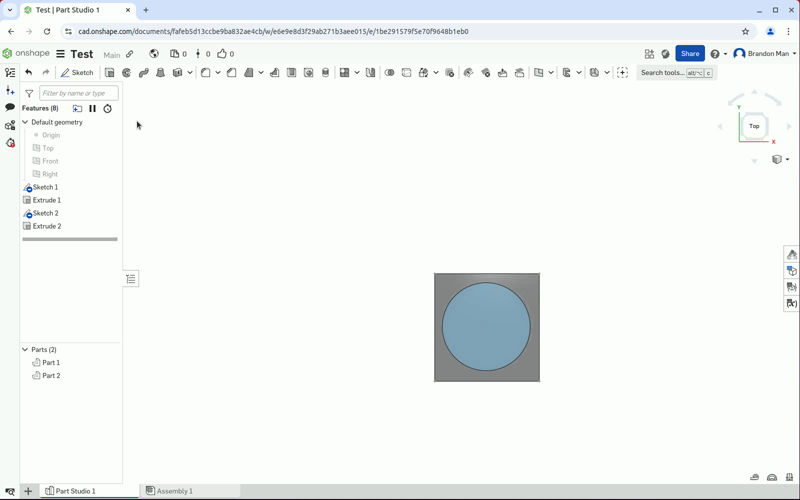
key(up, 3)
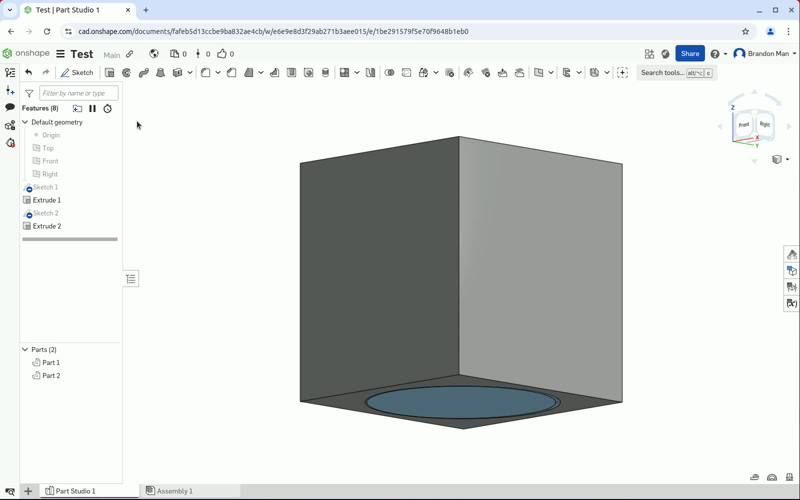
key(left, 3)
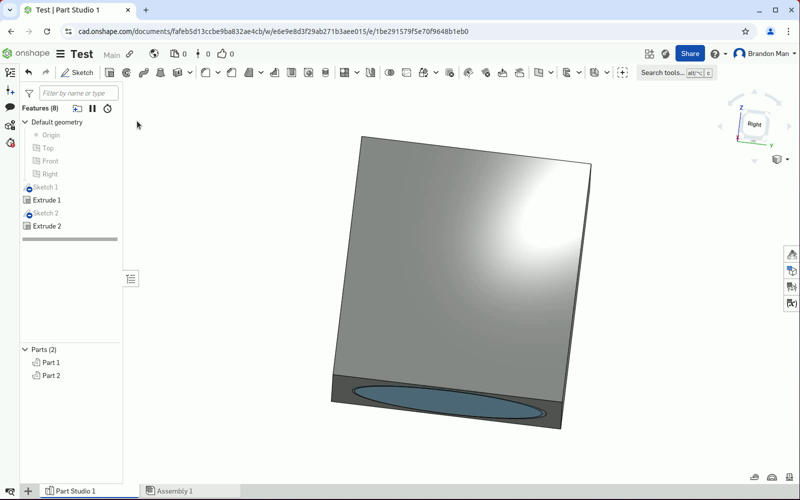
key(right, 3)
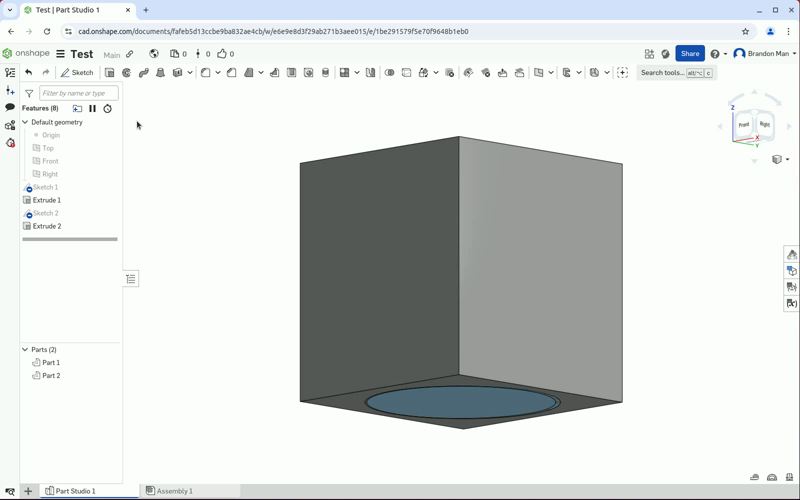
key(down, 3)
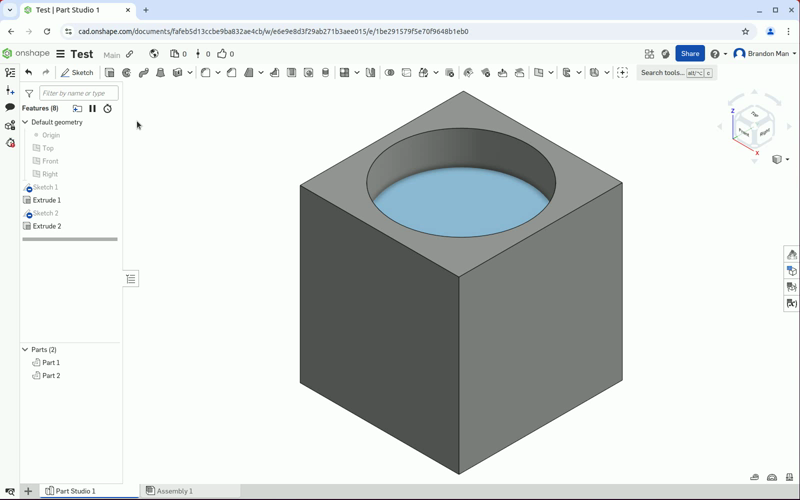
mouse_move(73, 189)
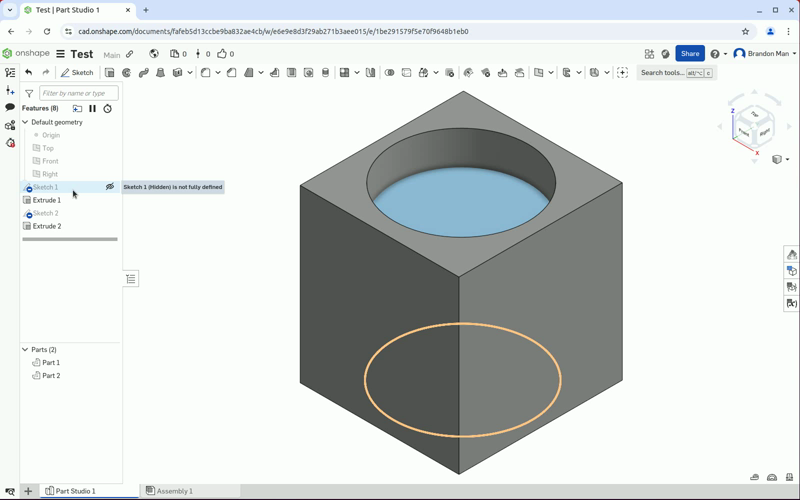
click(73, 189)